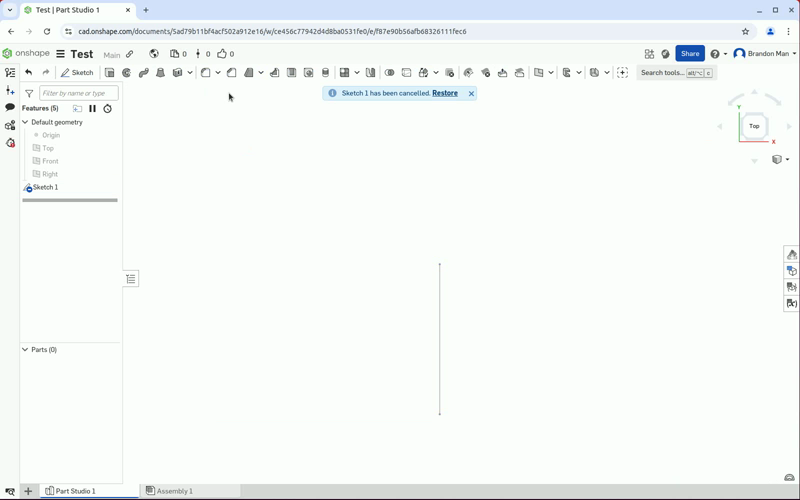
key(shift+h)
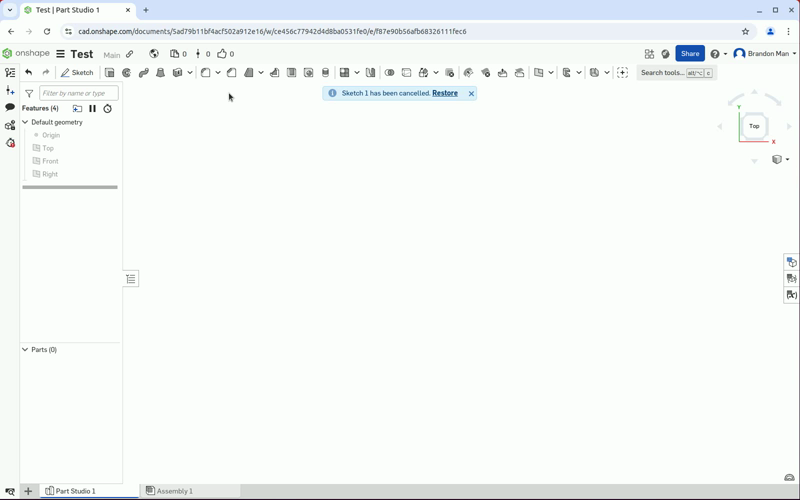
mouse_move(73, 352)
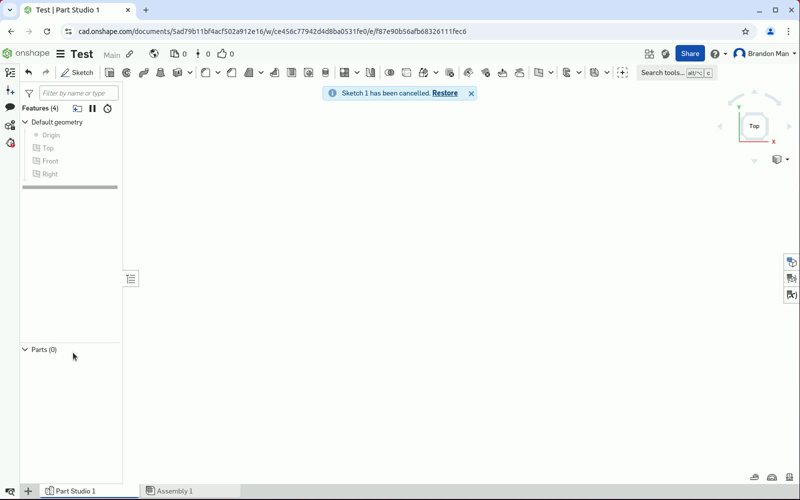
key(y)
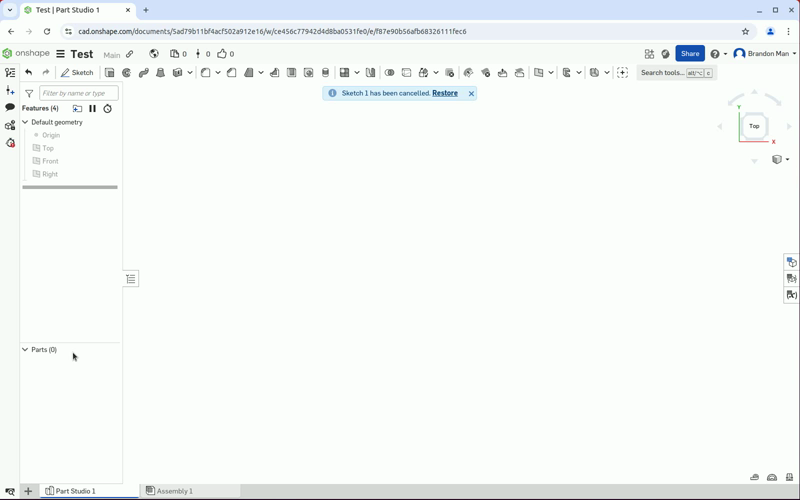
key(shift+p)
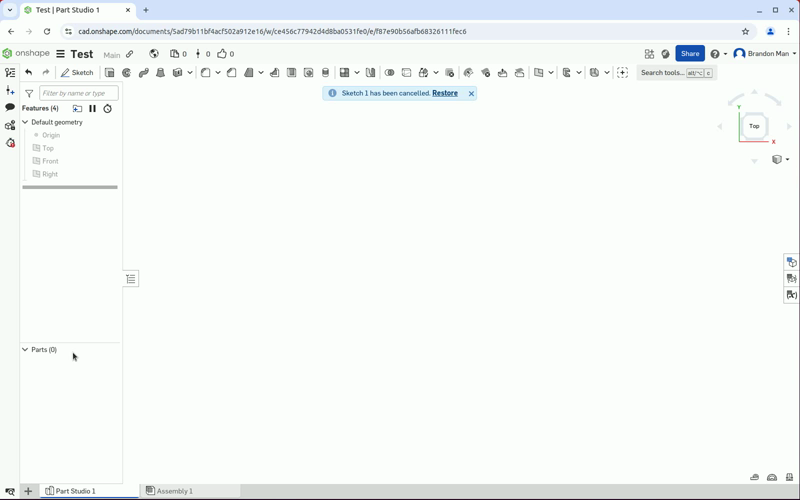
key(space)
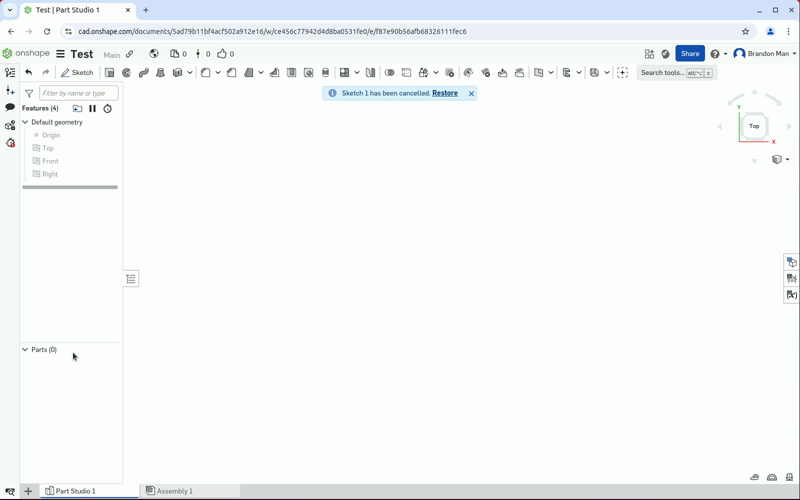
key_down(shift)
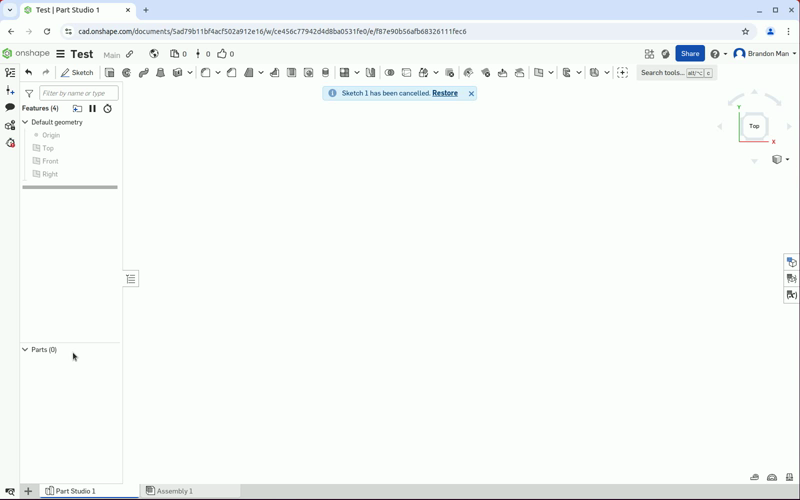
key(up)
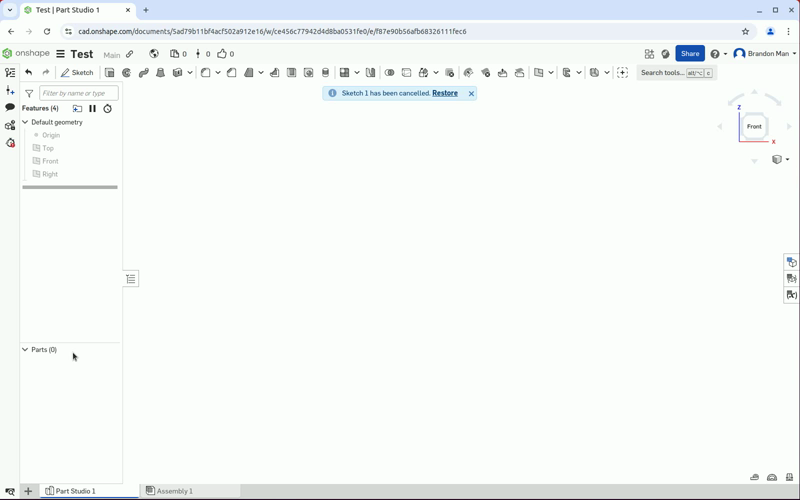
key_up(shift)
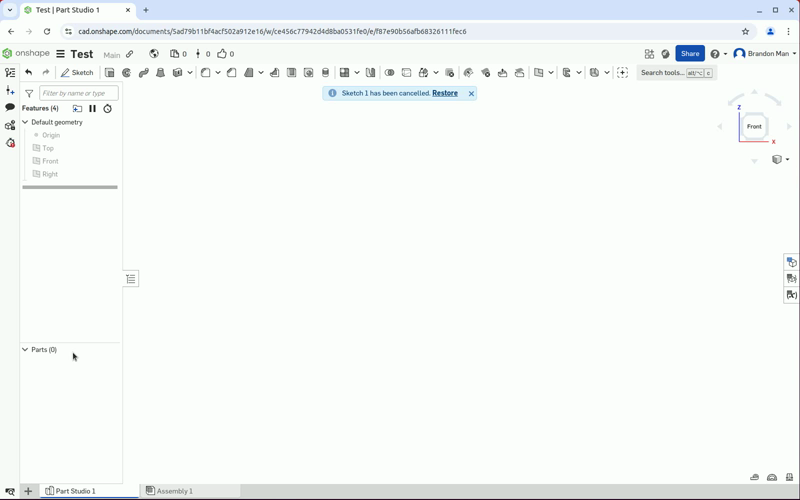
key(space)
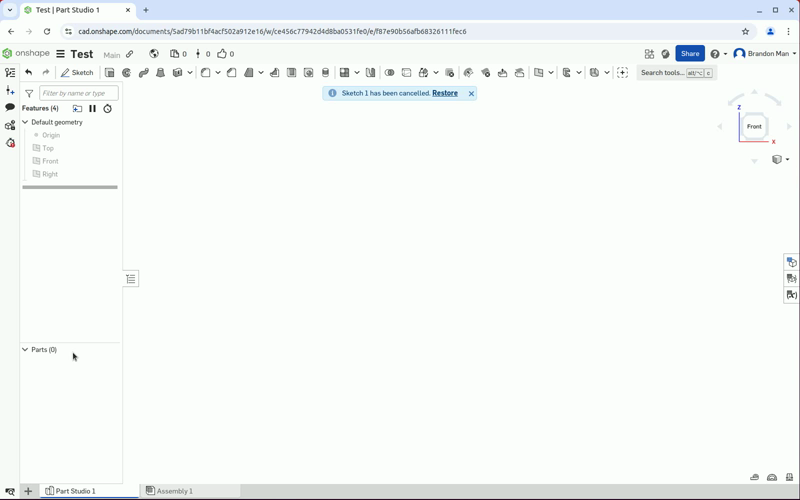
key_down(shift)
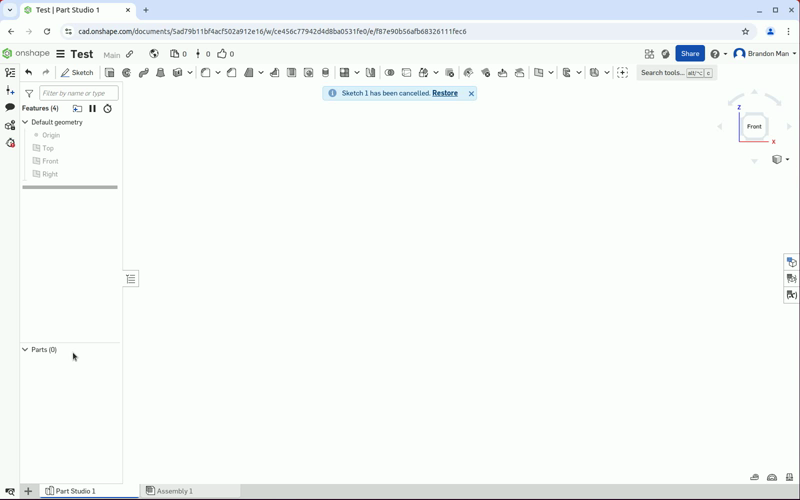
key(left)
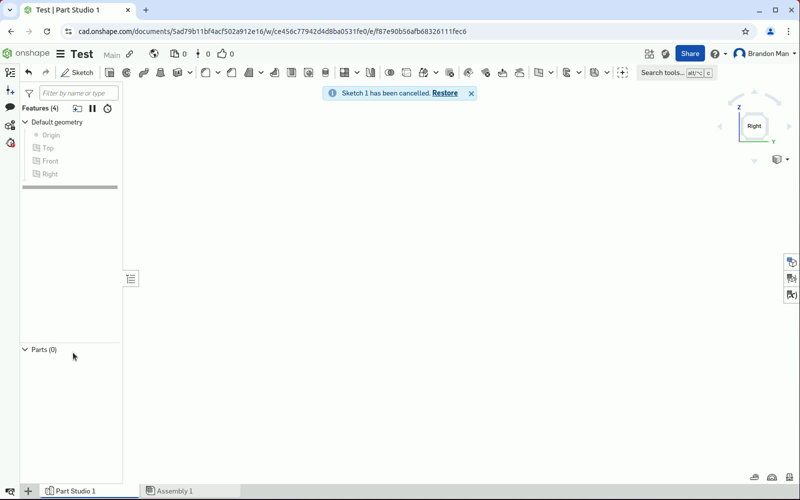
key_up(shift)
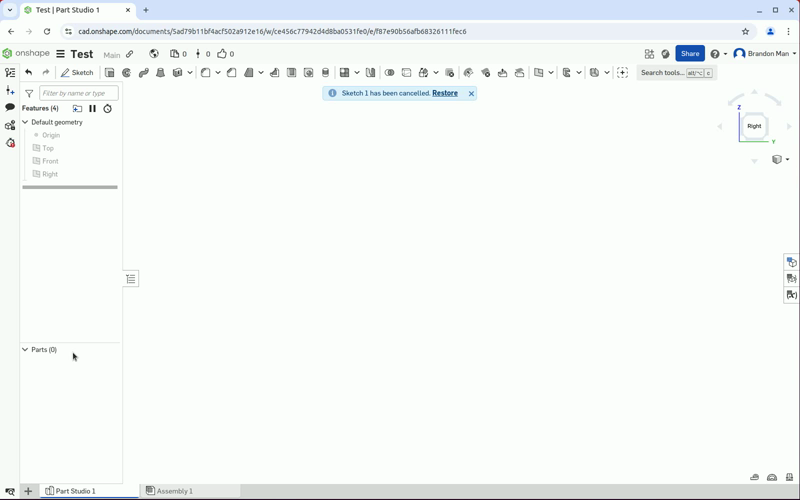
mouse_move(73, 352)
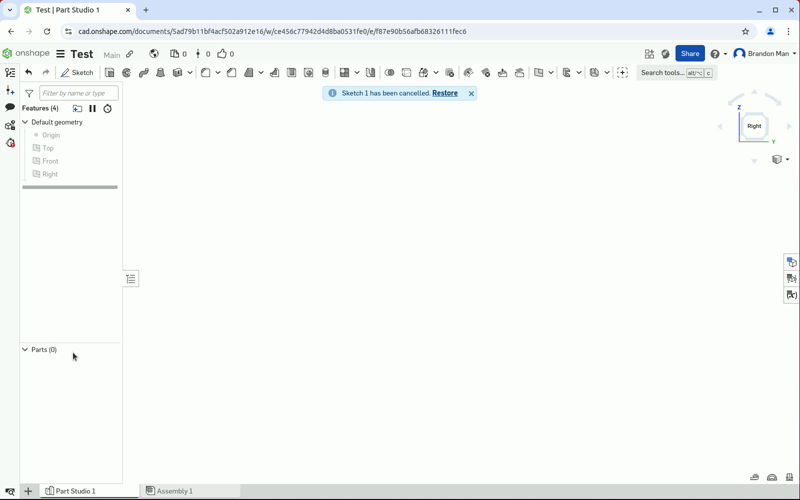
key(shift+y)
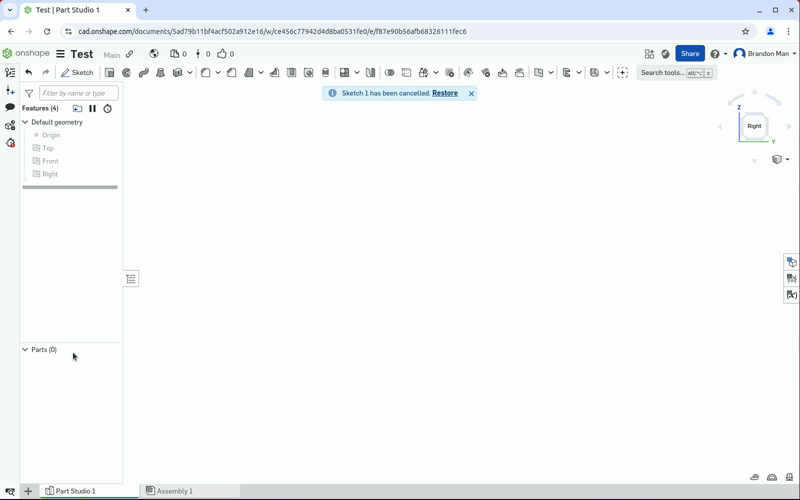
key(shift+s)
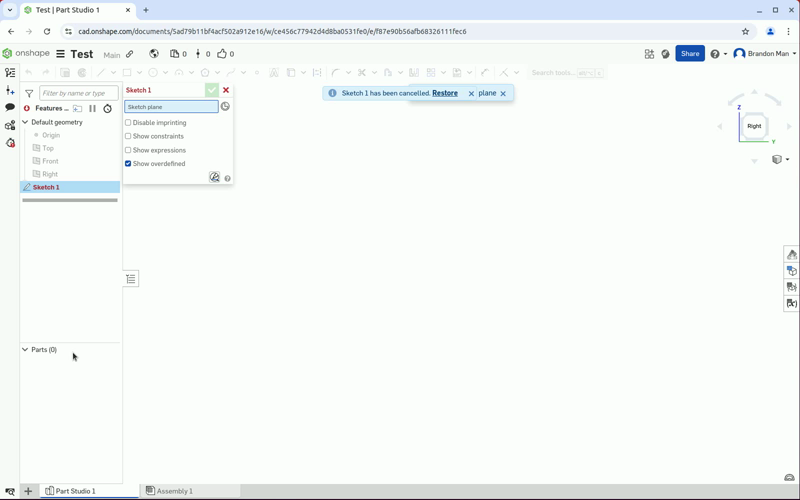
mouse_move(73, 176)
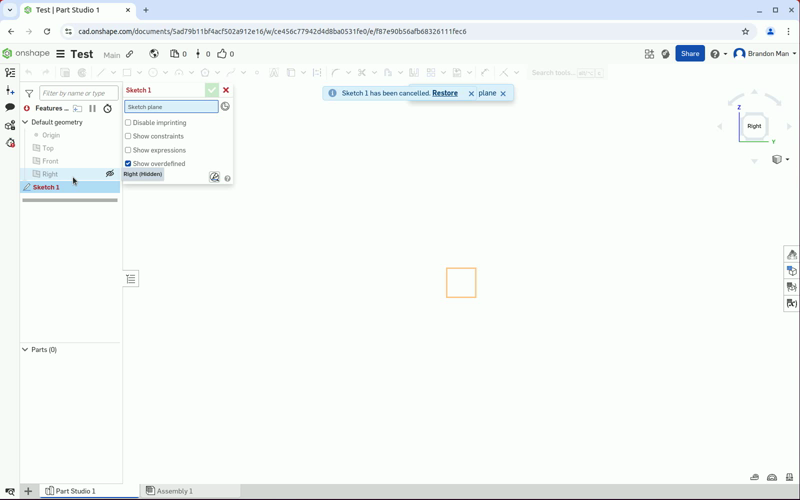
click(73, 176)
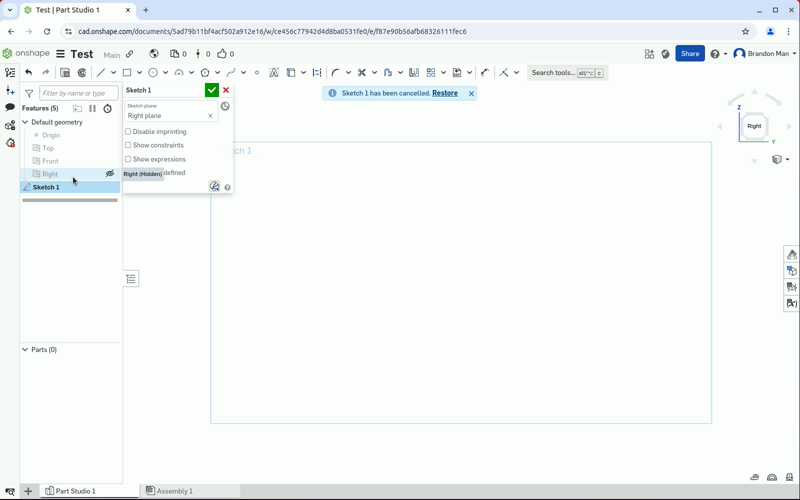
mouse_move(73, 352)
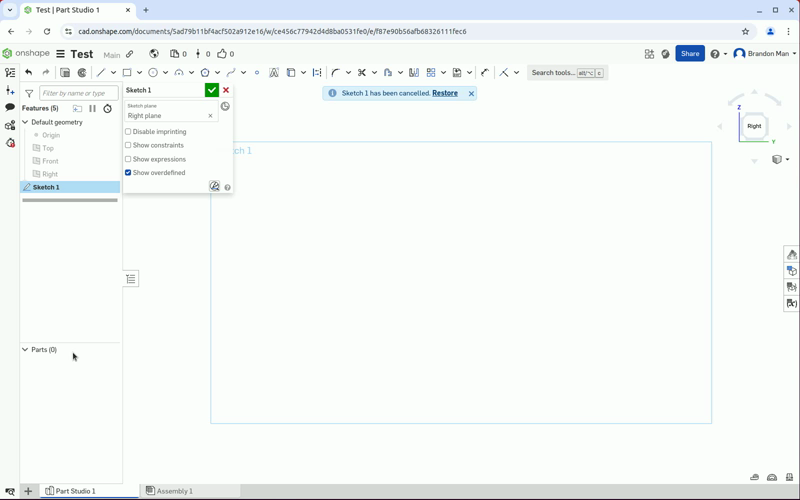
key(y)
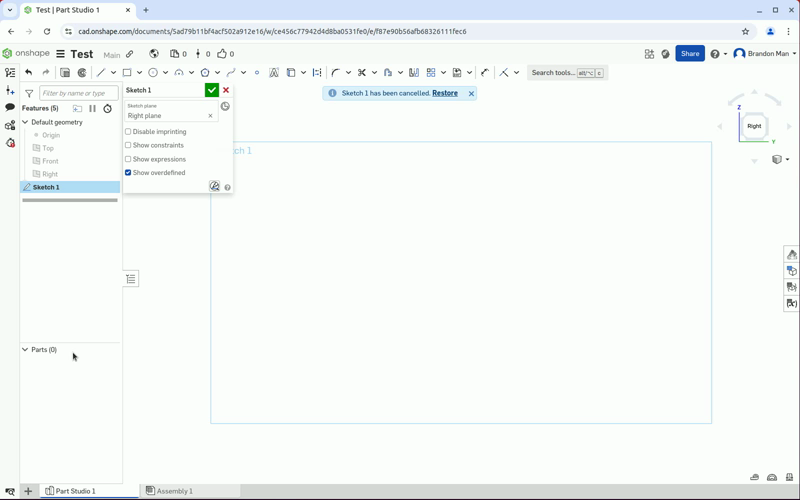
key(l)
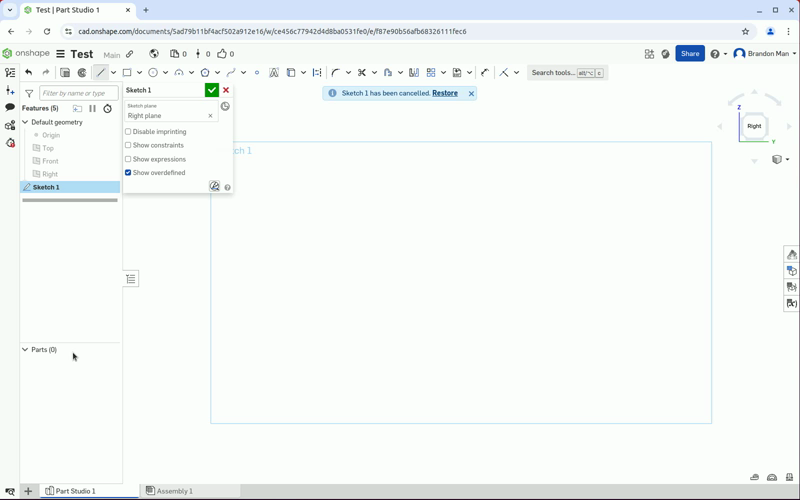
key_down(shift)
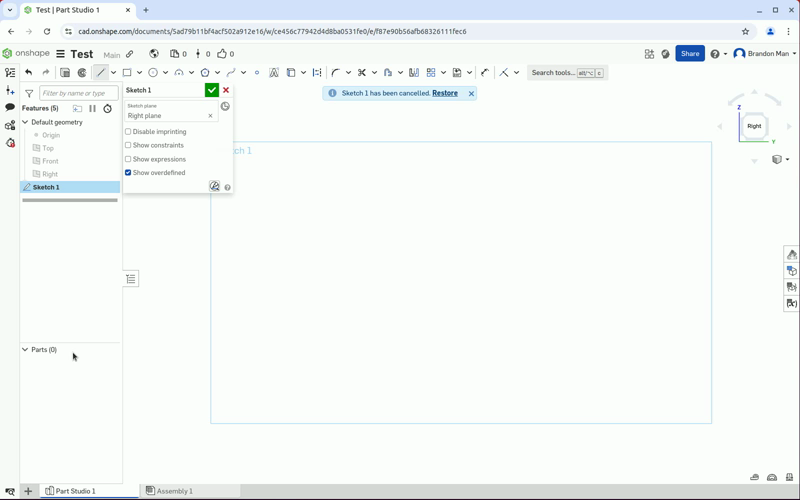
mouse_move(375, 282)
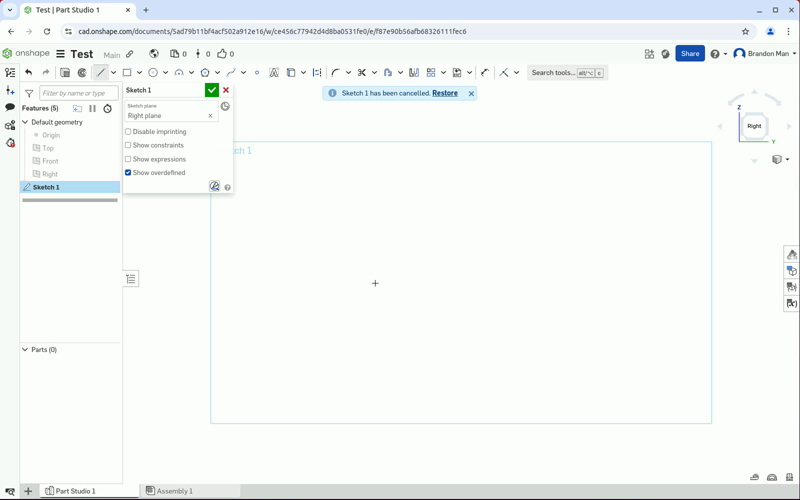
click(375, 282)
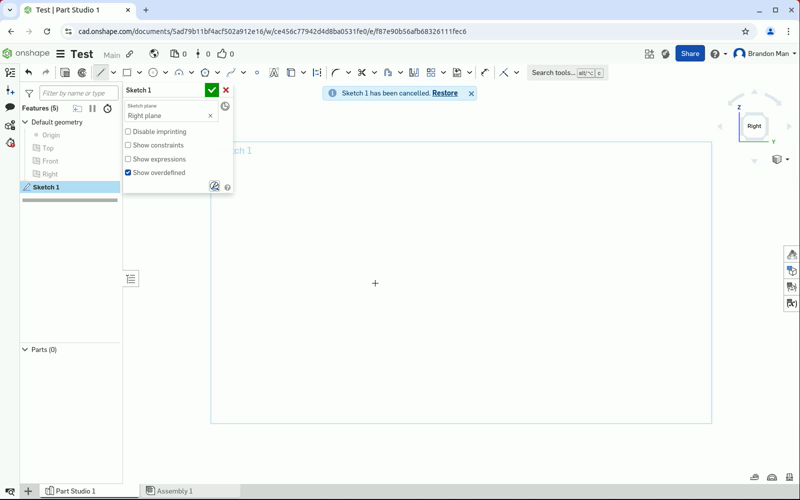
key_up(shift)
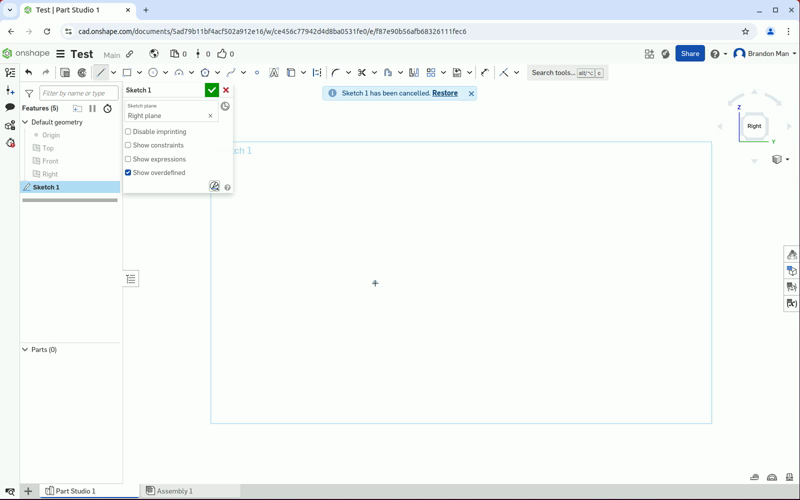
key_down(shift)
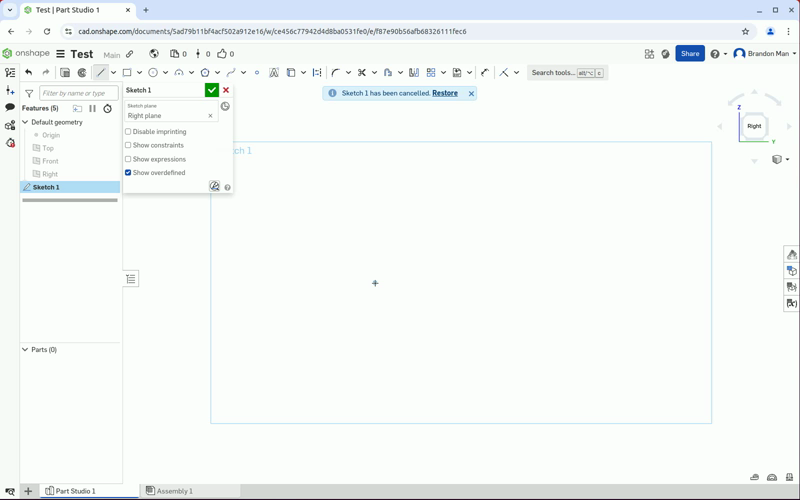
mouse_move(461, 282)
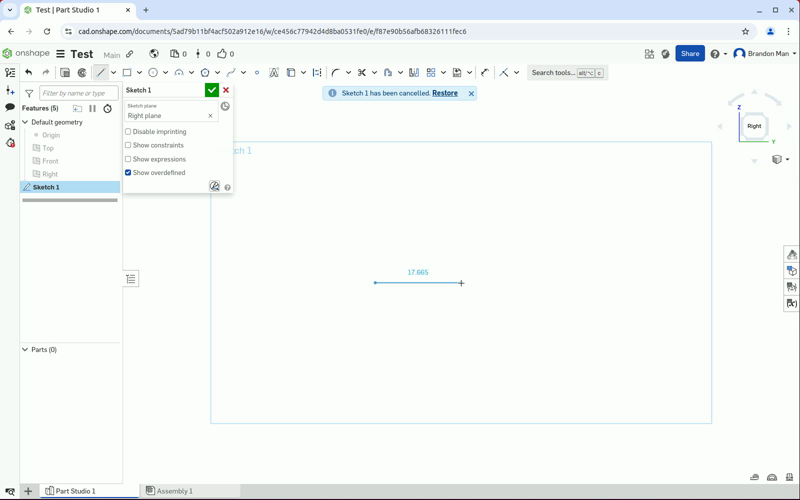
click(461, 282)
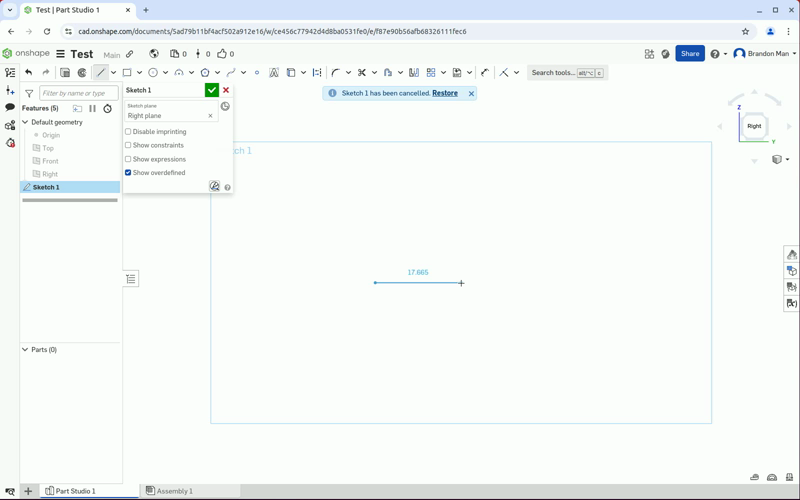
key_up(shift)
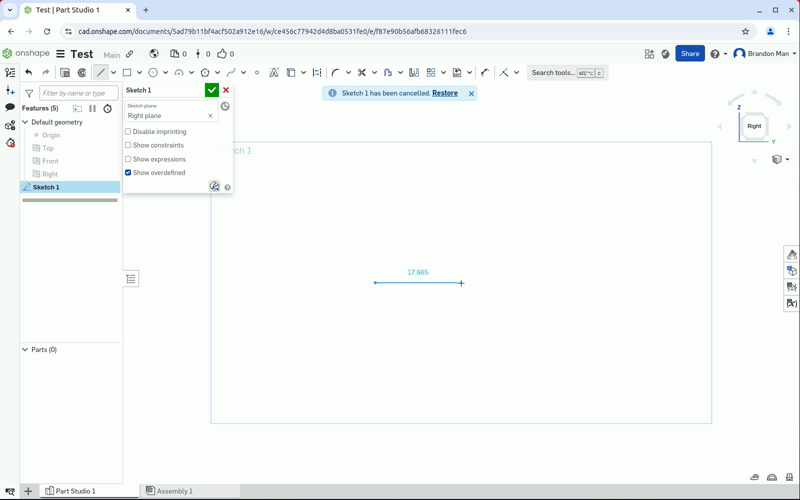
key_down(shift)
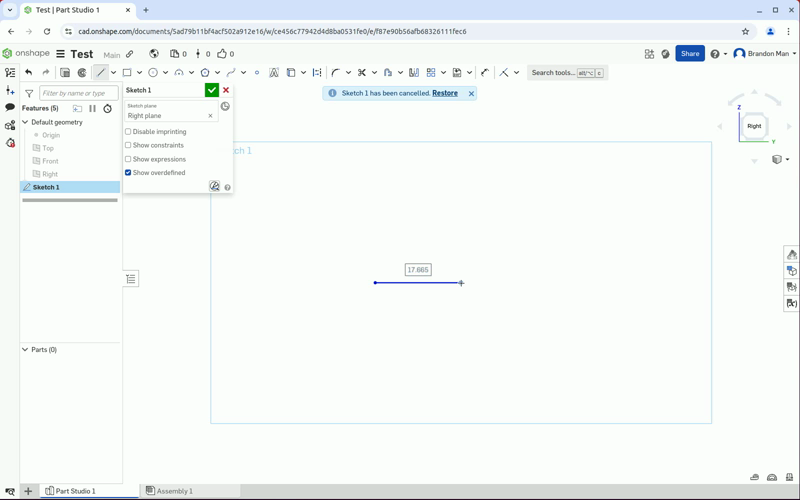
mouse_move(461, 198)
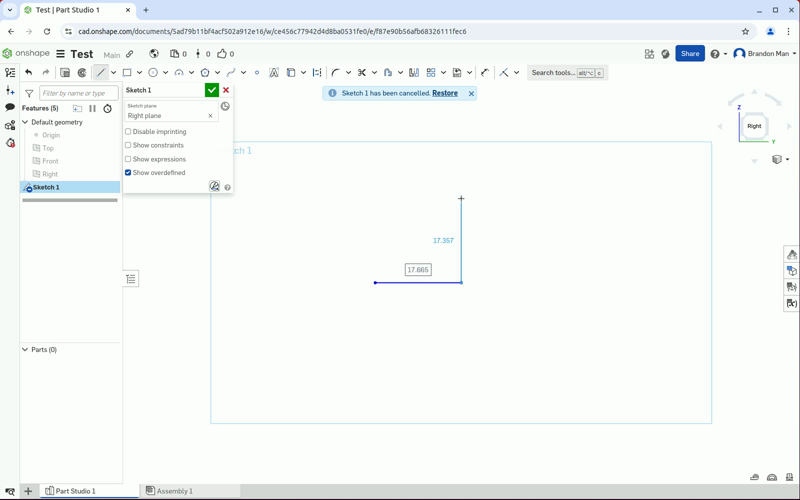
click(461, 198)
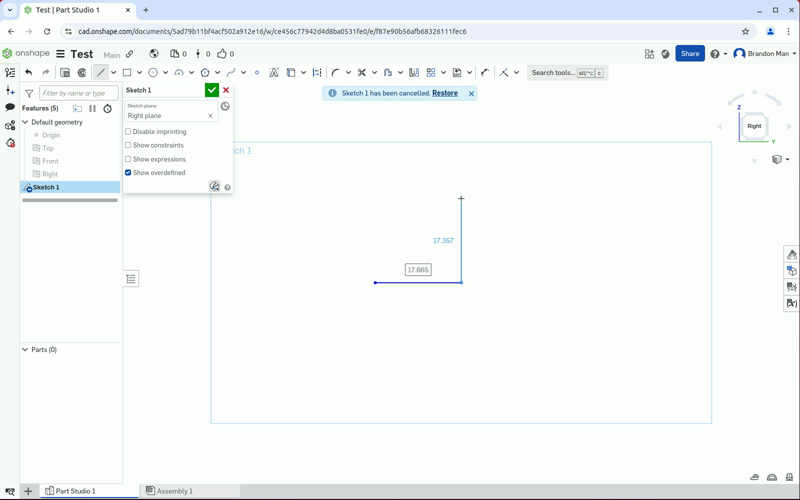
key_up(shift)
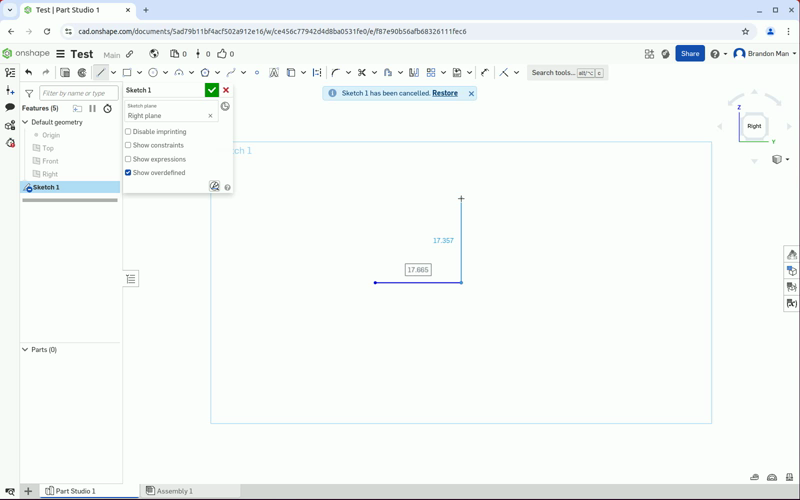
key_down(shift)
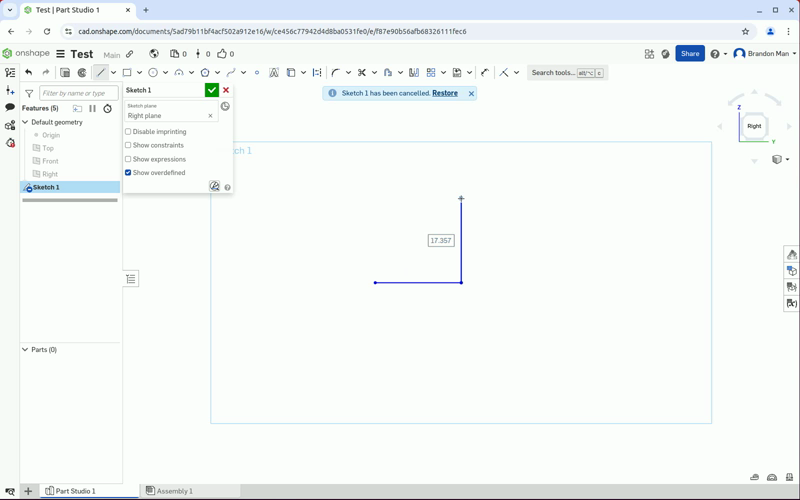
mouse_move(375, 198)
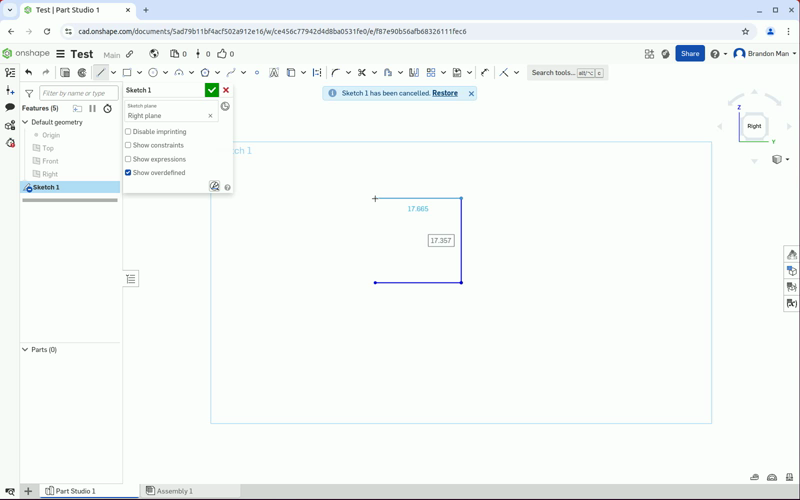
click(375, 198)
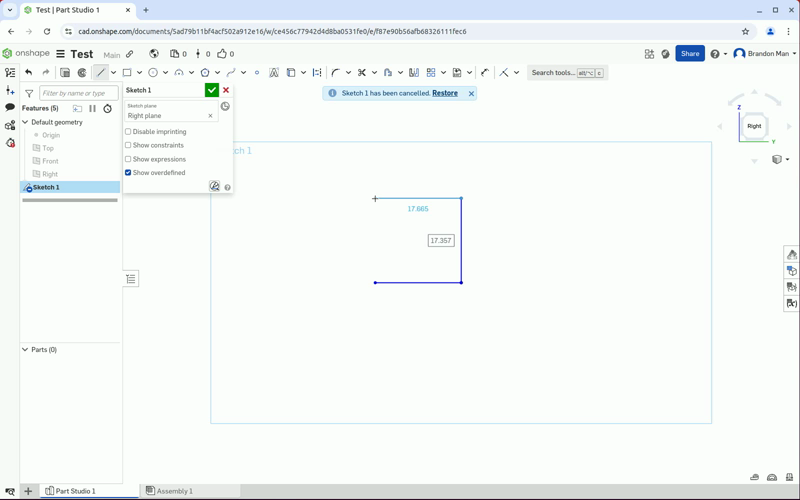
key_up(shift)
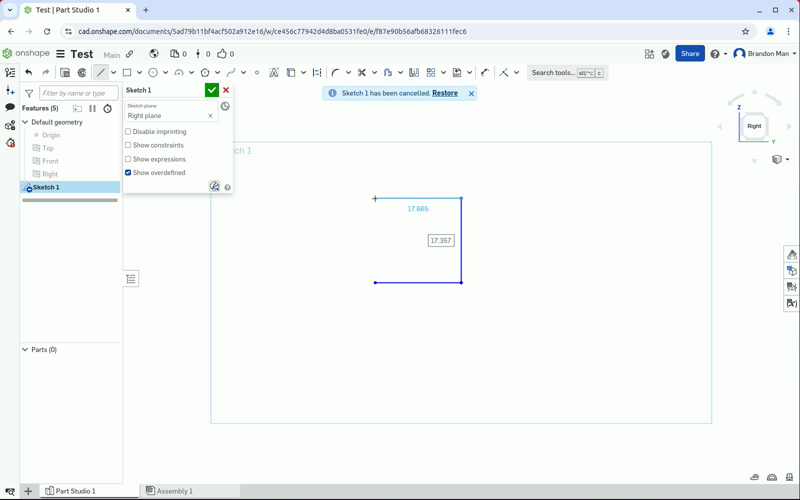
key_down(shift)
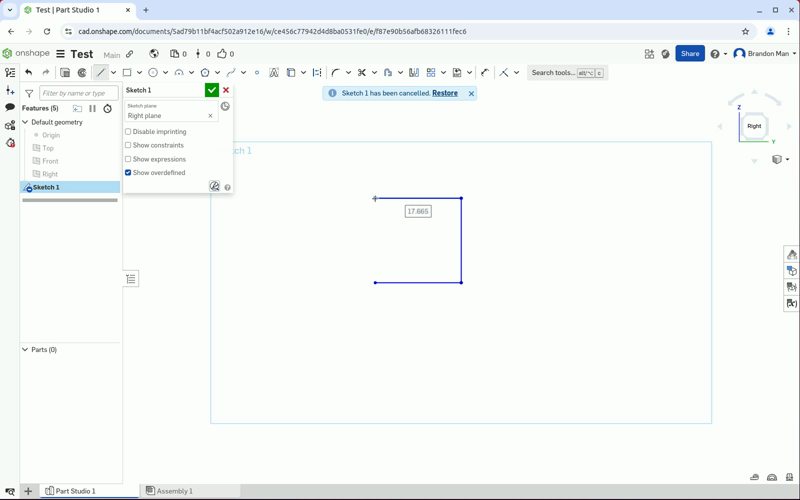
mouse_move(375, 282)
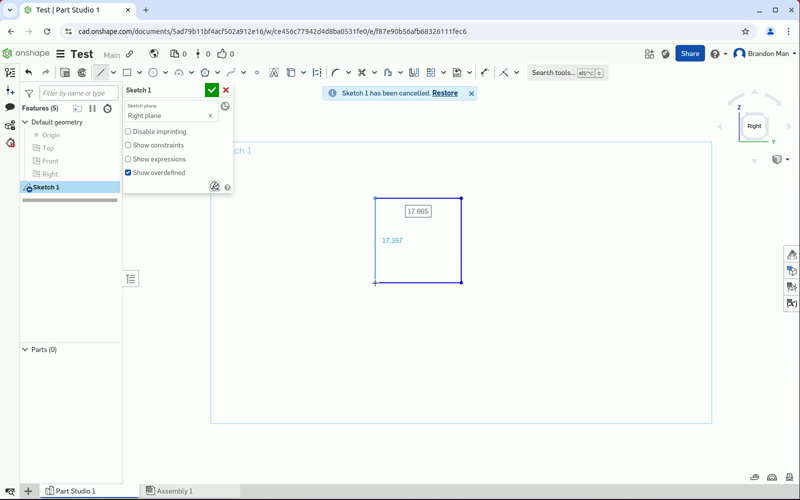
key_up(shift)
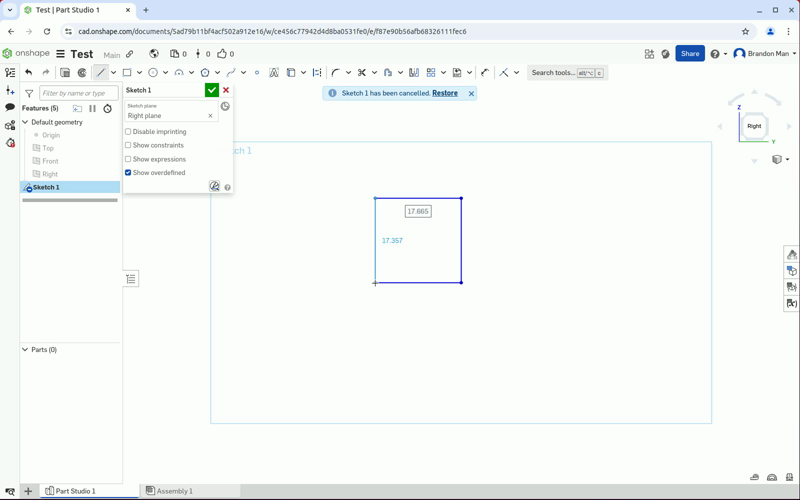
click(375, 282)
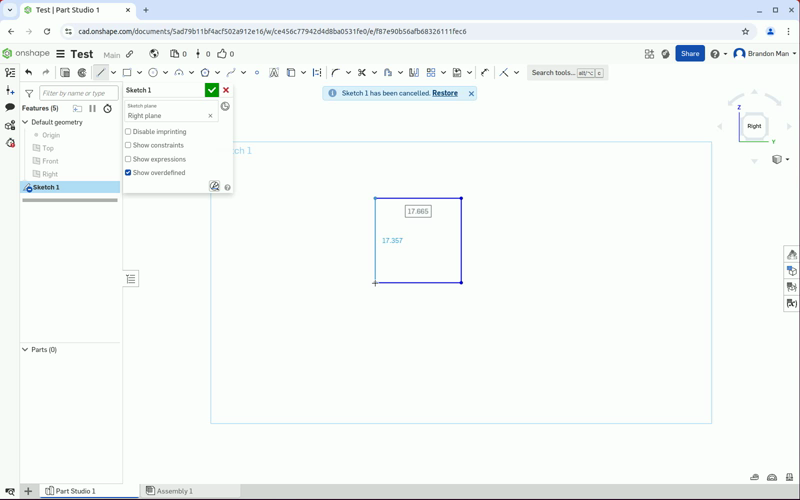
key(esc)
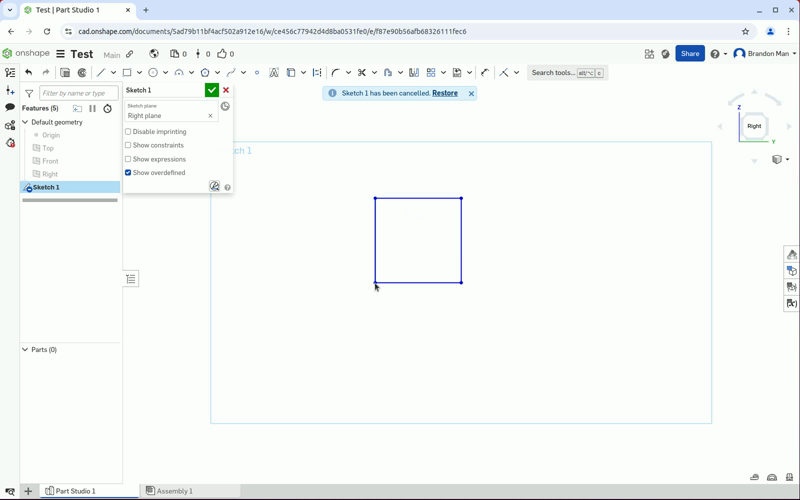
mouse_move(414, 212)
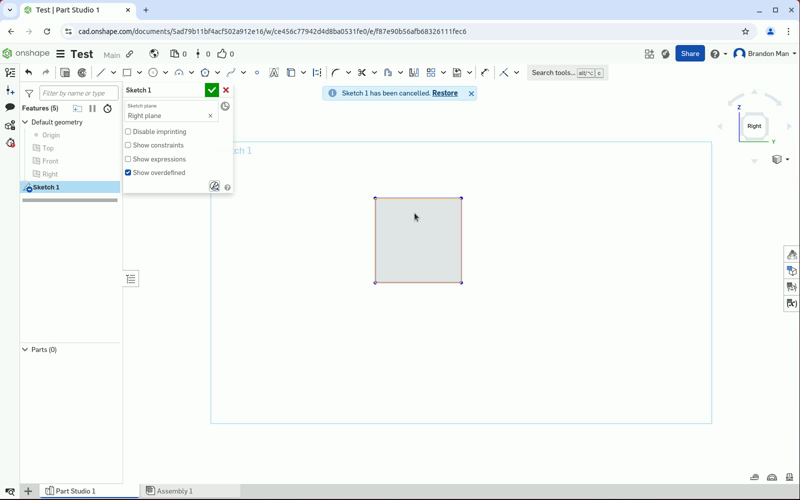
click(414, 212)
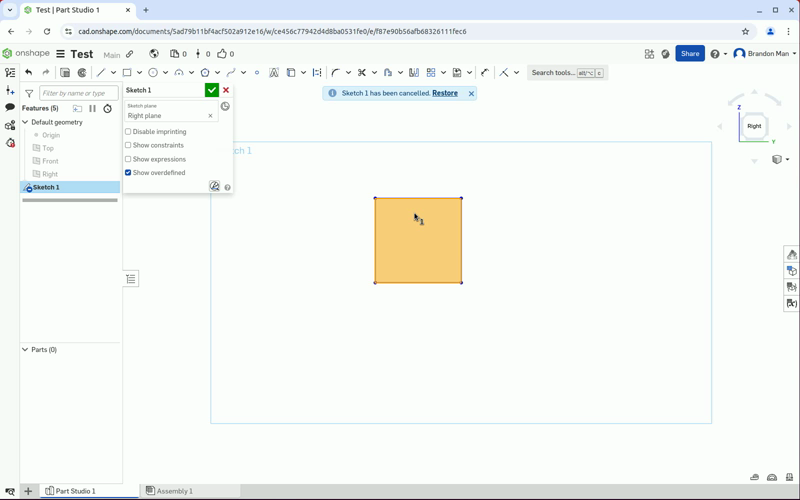
mouse_move(73, 352)
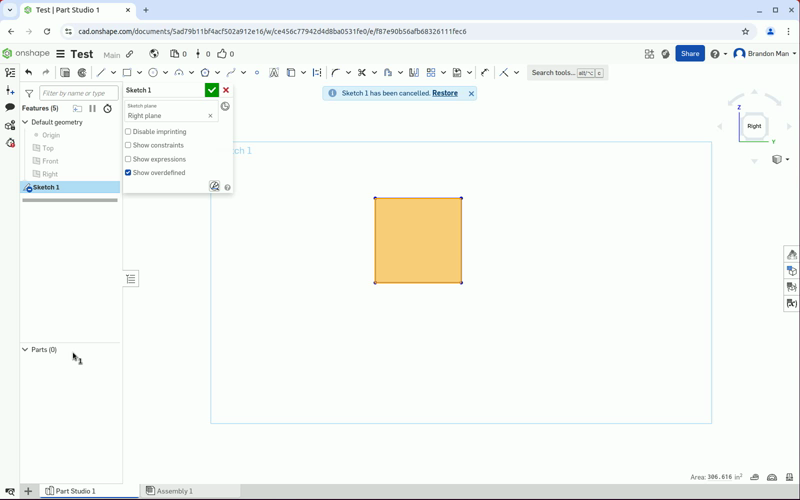
key(shift+y)
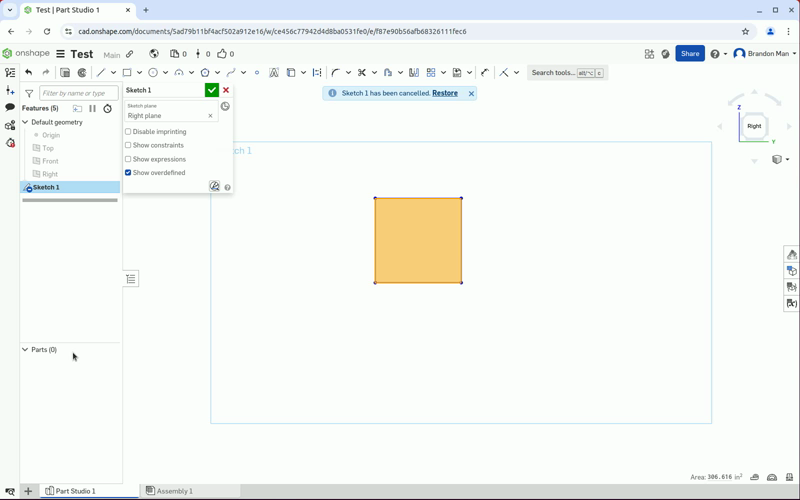
key(shift+e)
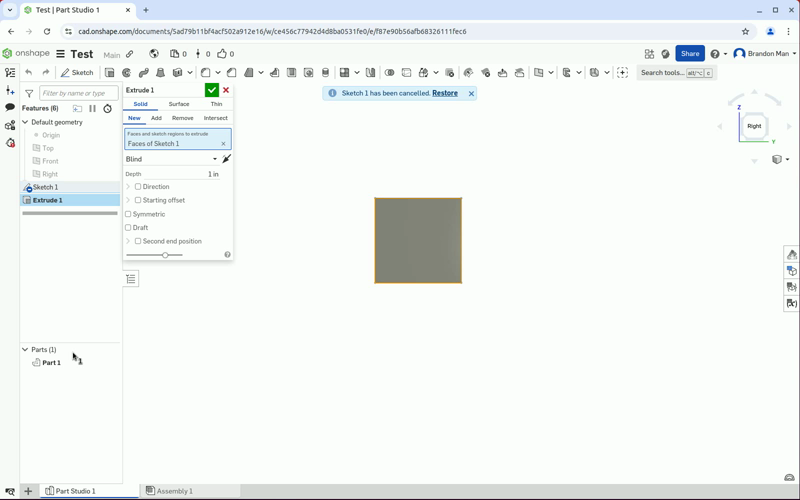
mouse_move(143, 106)
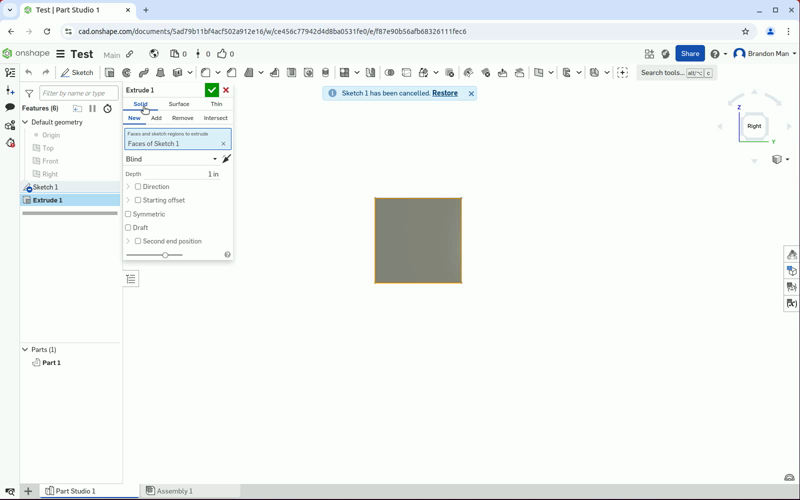
click(143, 106)
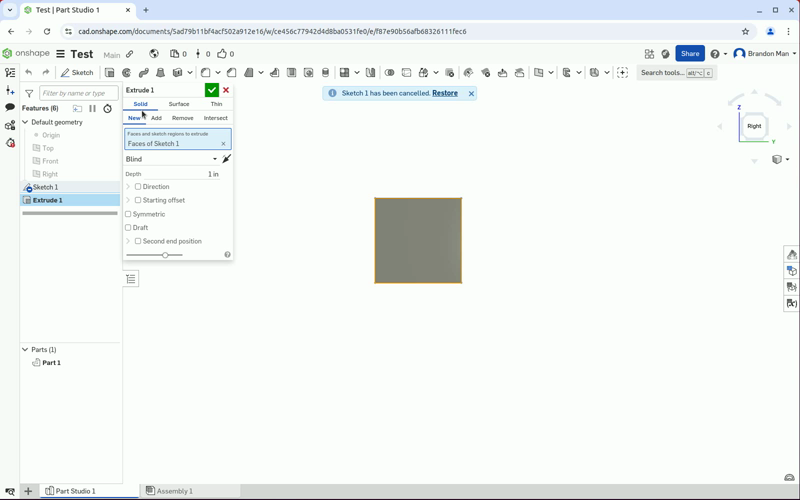
mouse_move(137, 120)
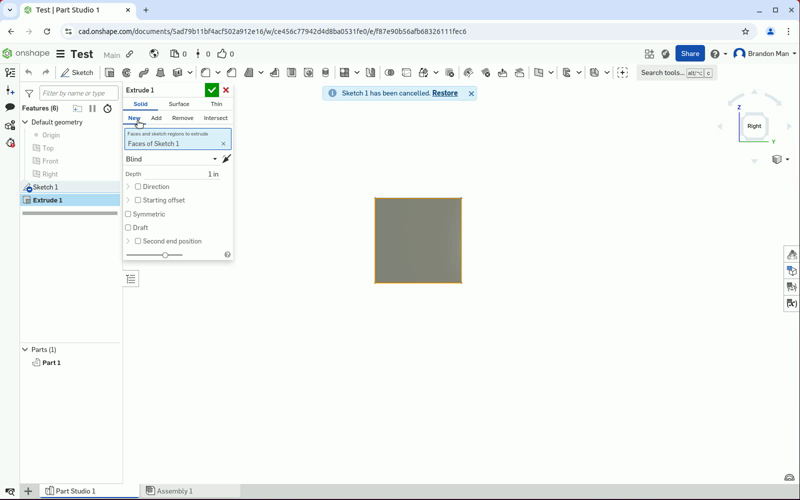
click(137, 120)
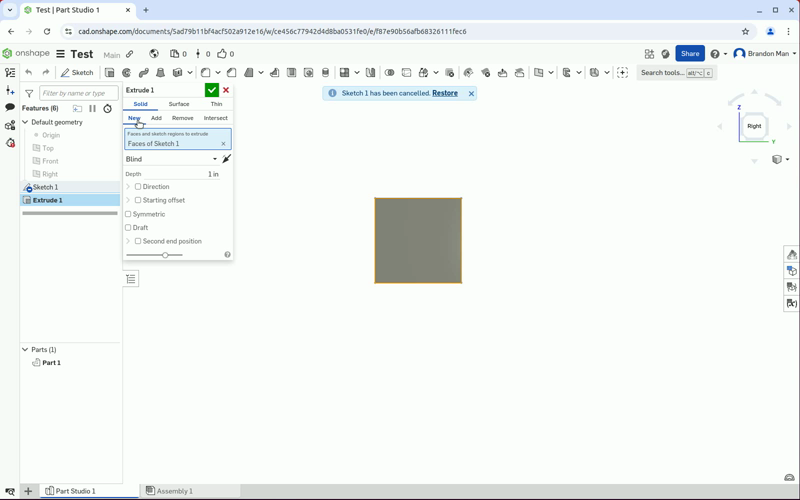
key(tab, 4)
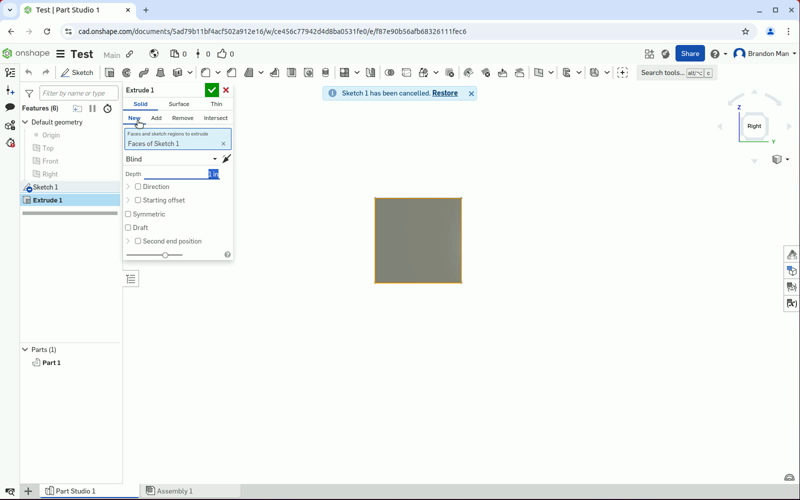
text(20.942)
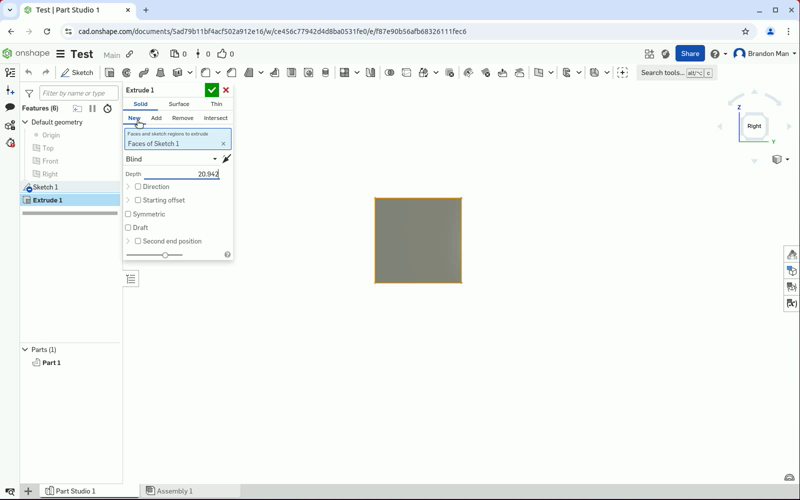
key(enter)
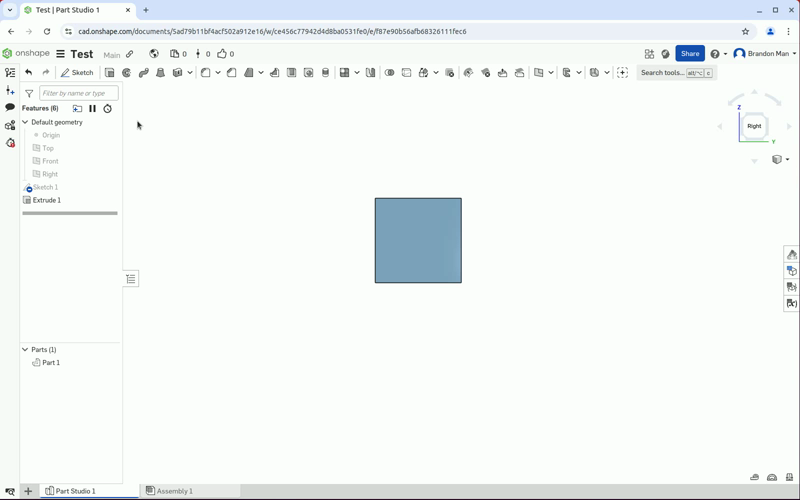
key(shift+h)
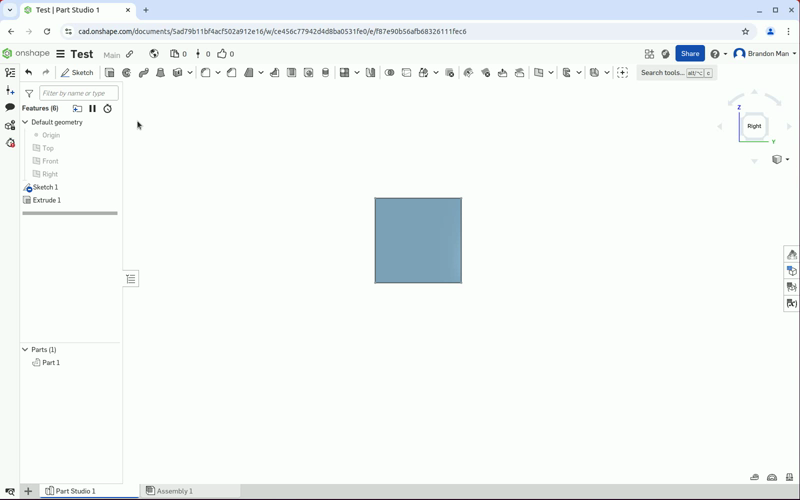
key(shift+h)
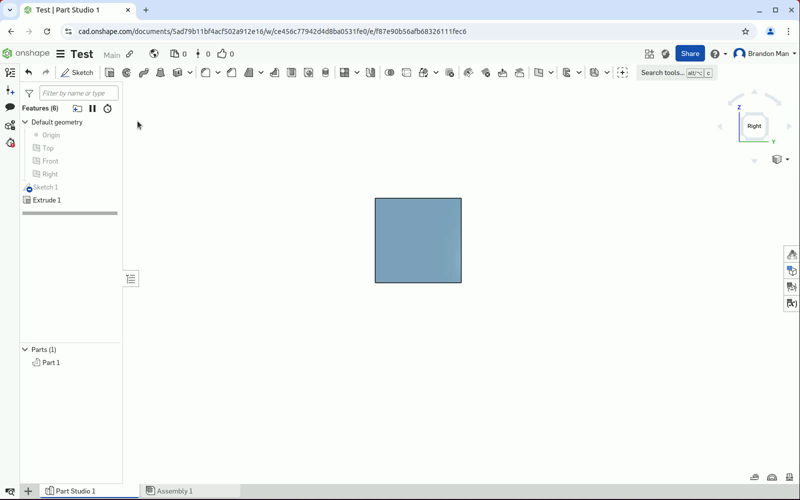
mouse_move(73, 189)
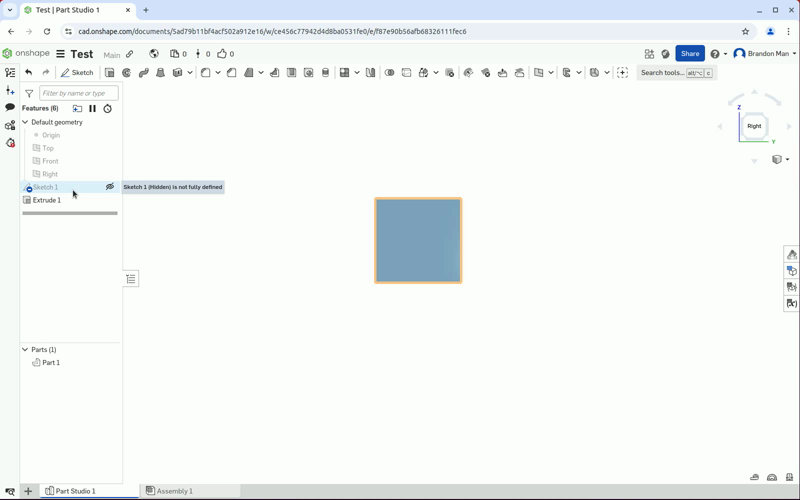
click(73, 189)
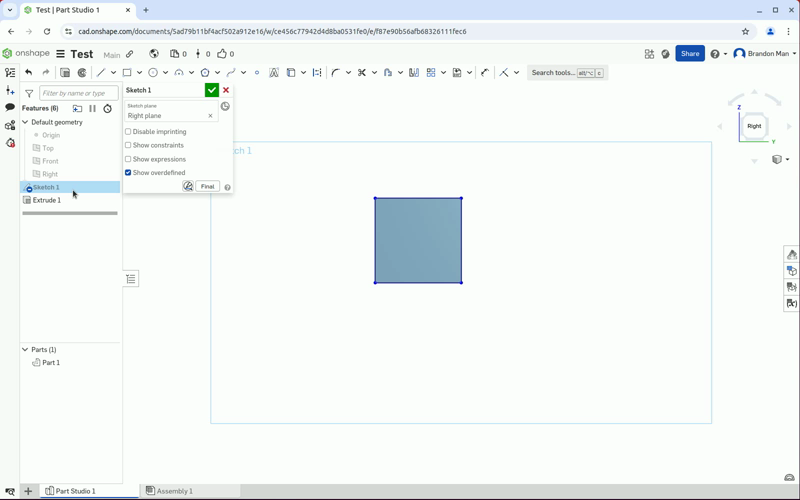
mouse_move(229, 92)
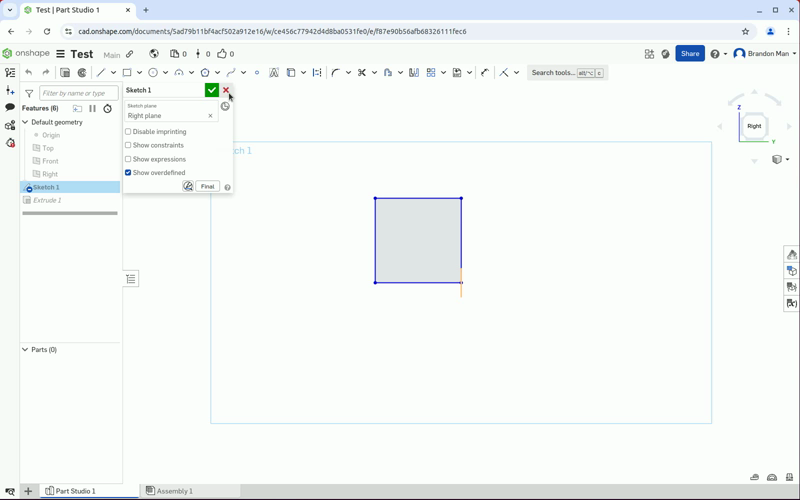
click(229, 92)
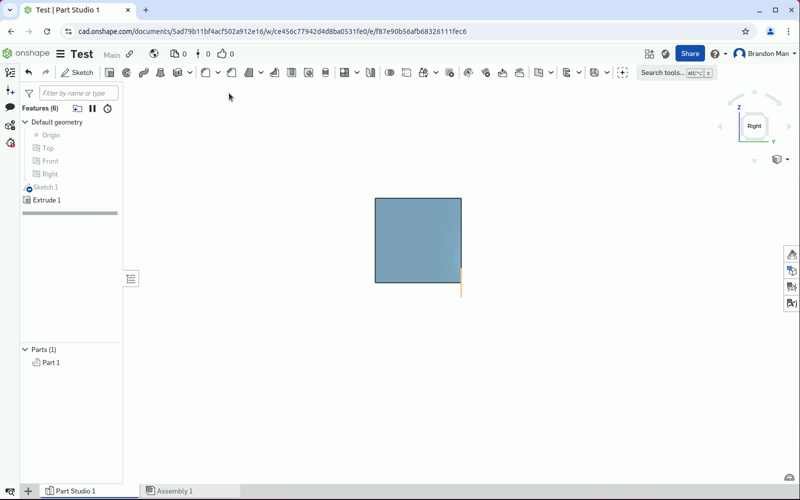
mouse_move(541, 75)
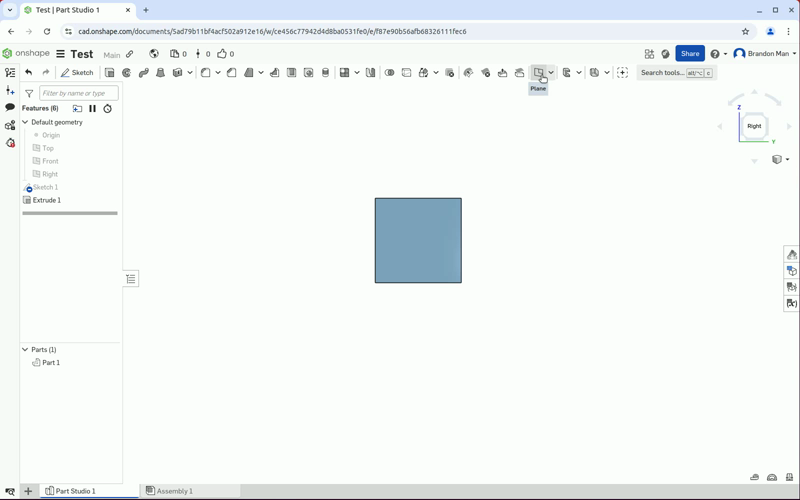
click(541, 75)
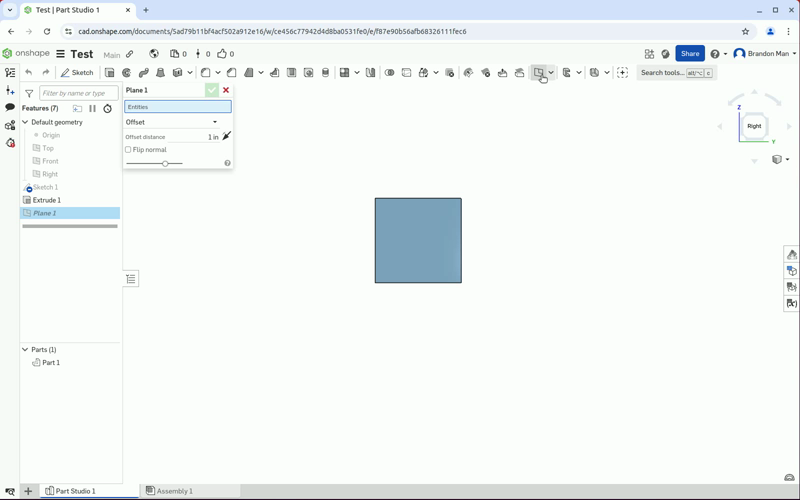
mouse_move(73, 176)
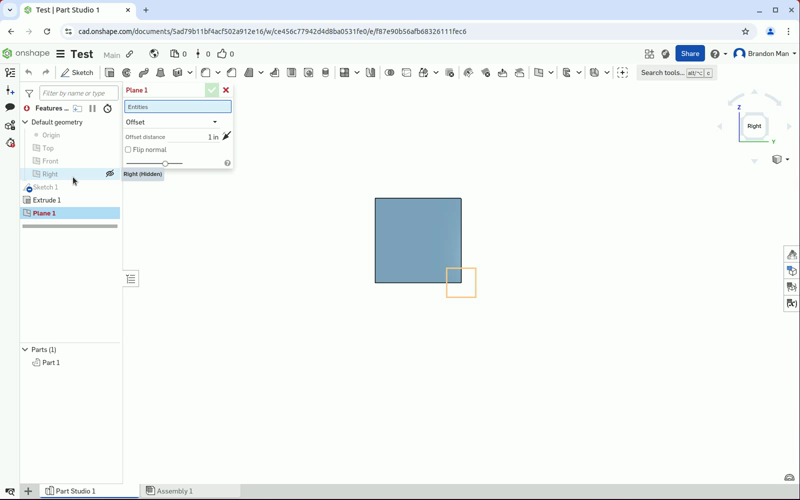
click(73, 176)
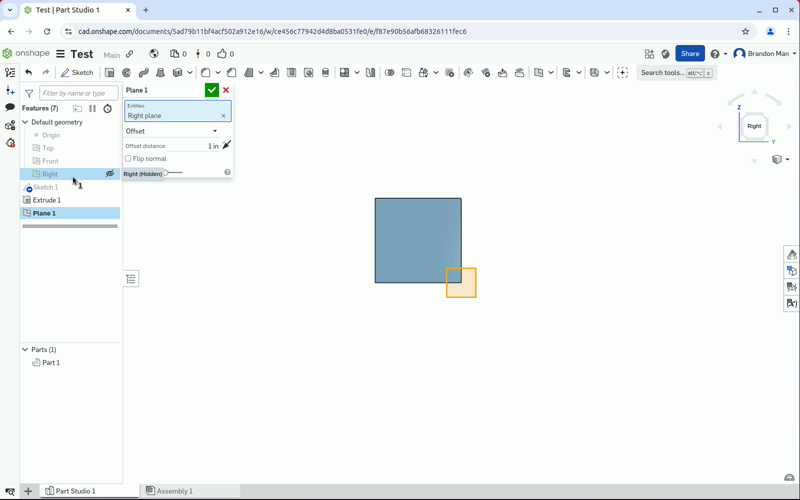
key(tab, 2)
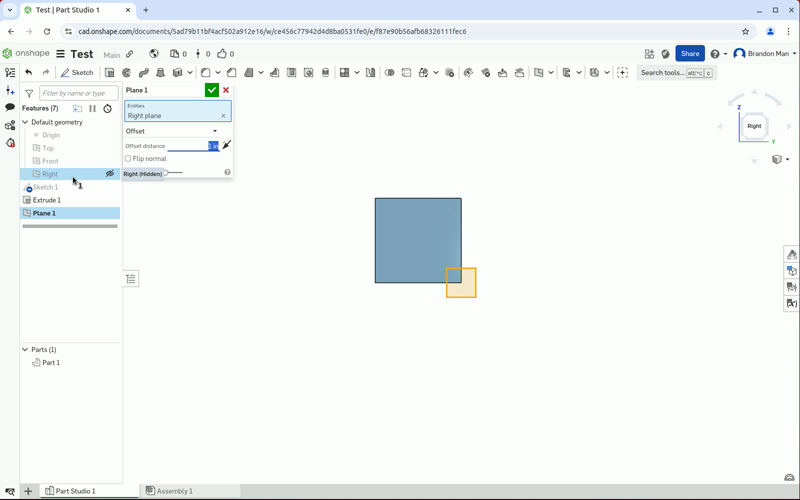
text(20.951)
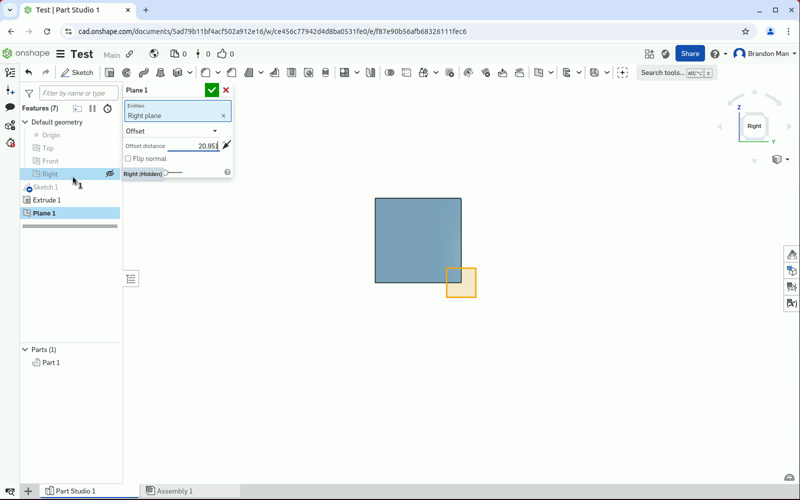
key(enter, 2)
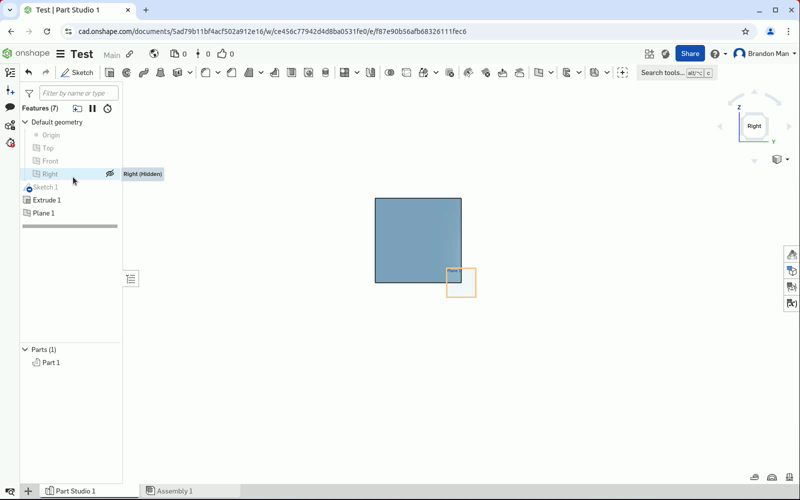
key(shift+s)
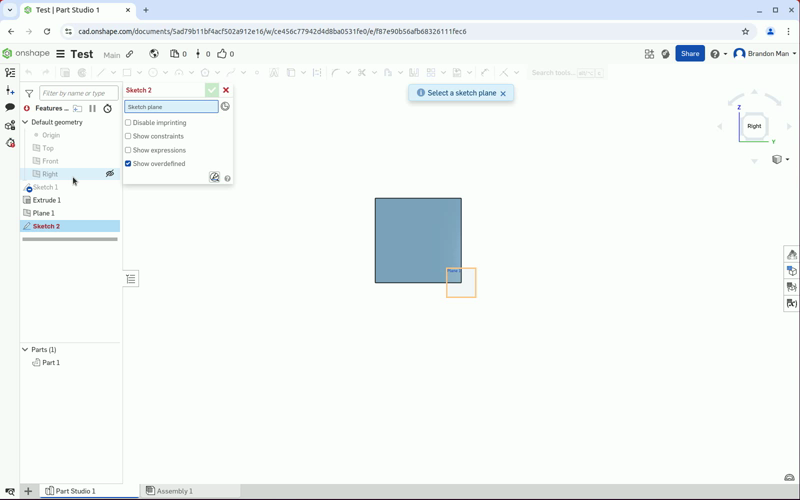
mouse_move(73, 215)
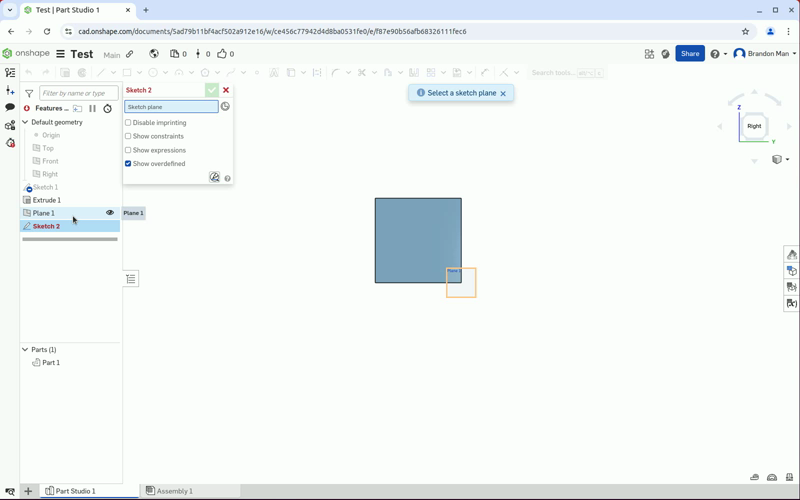
click(73, 215)
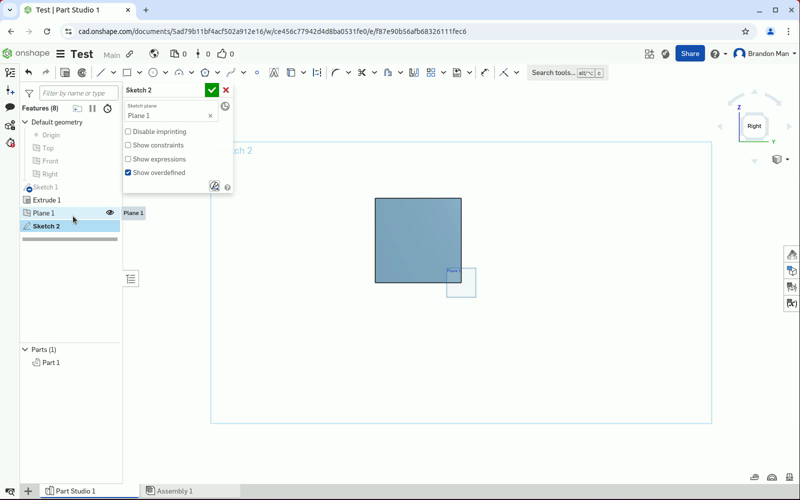
mouse_move(73, 352)
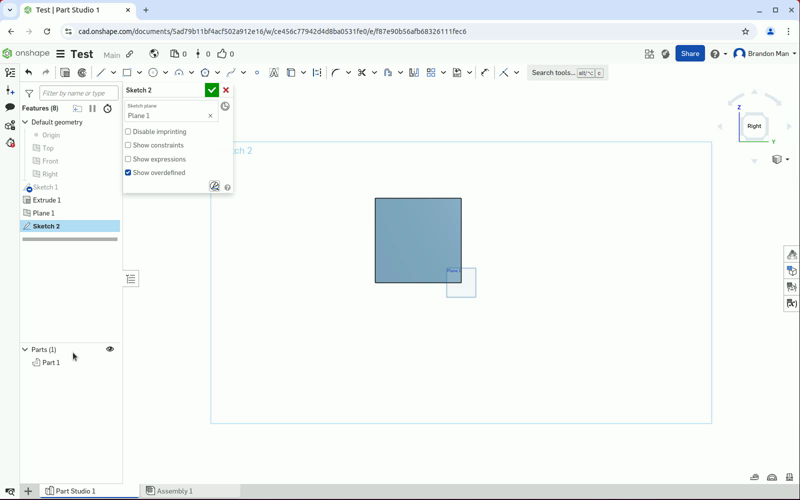
key(y)
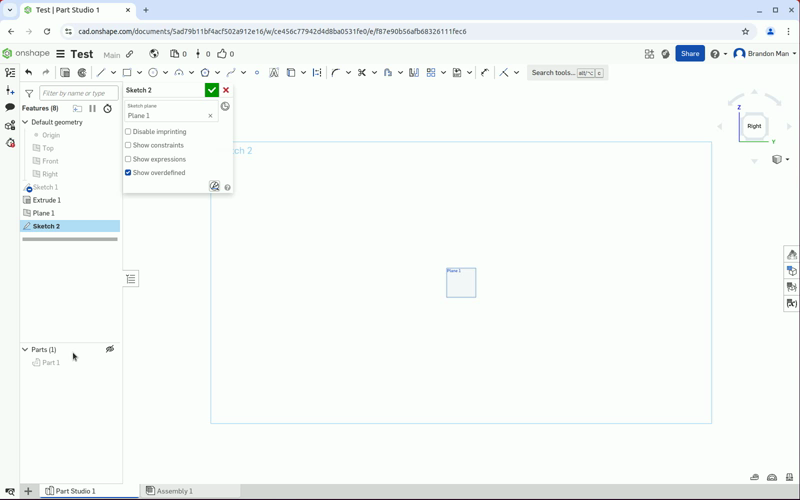
key(l)
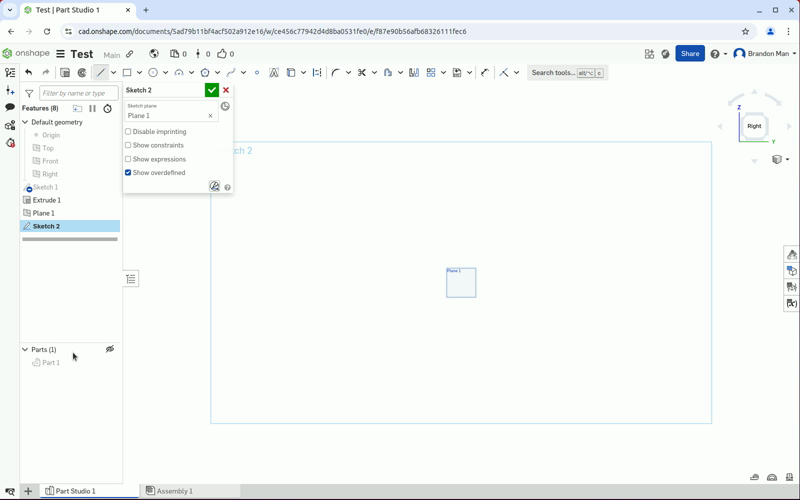
key_down(shift)
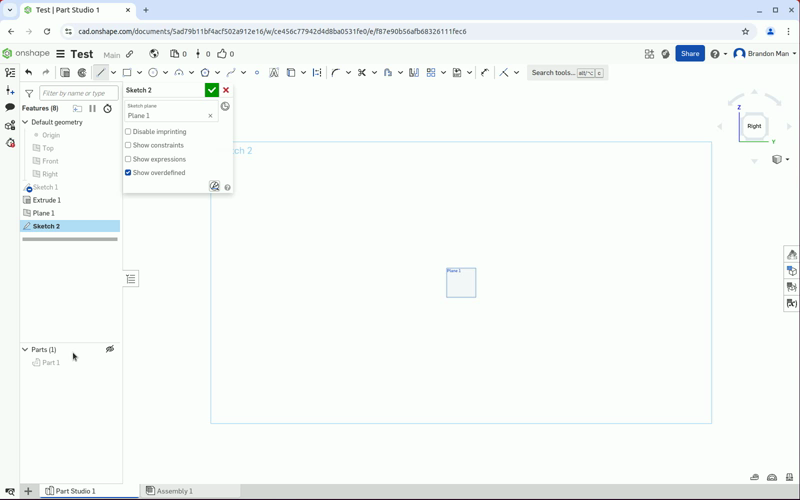
mouse_move(417, 264)
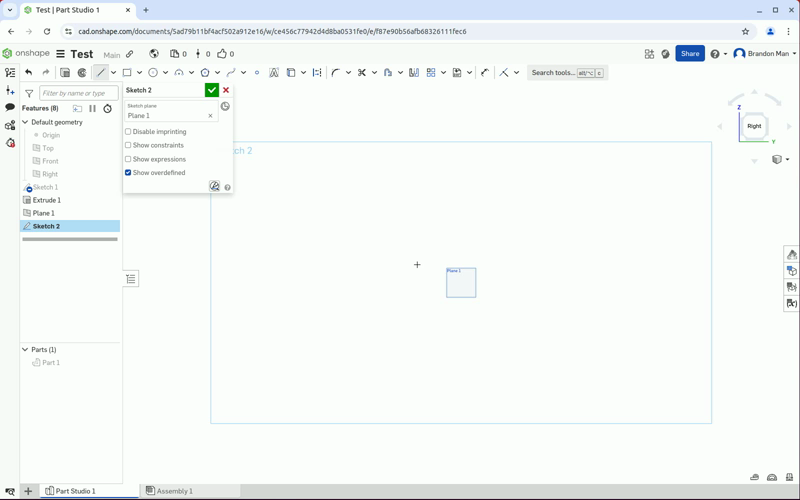
click(417, 264)
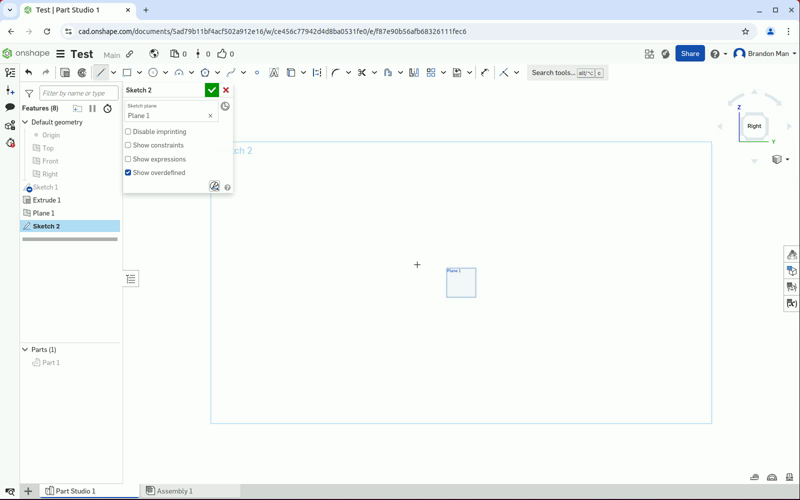
key_up(shift)
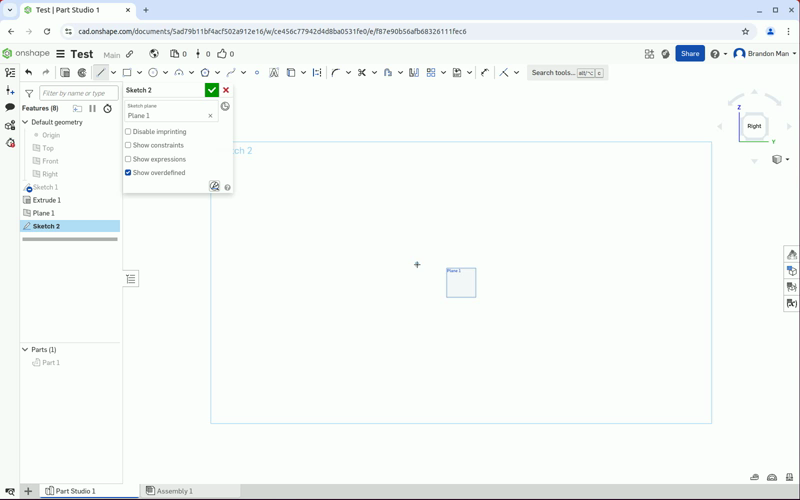
key_down(shift)
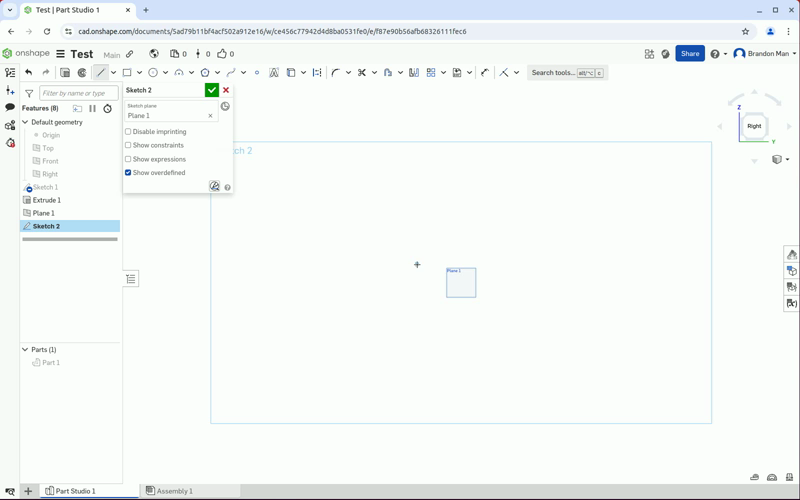
mouse_move(447, 264)
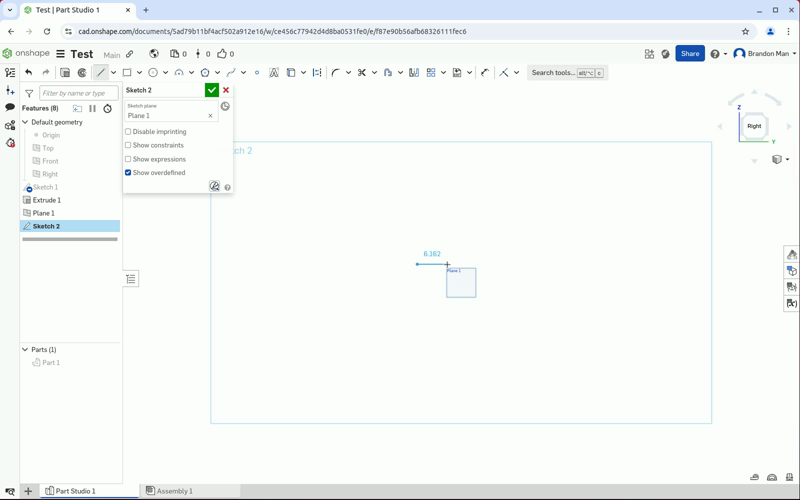
mouse_move(417, 212)
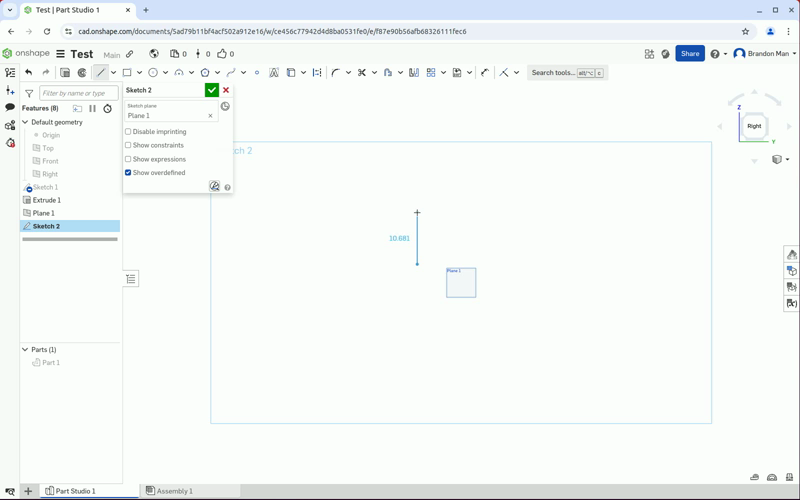
click(417, 212)
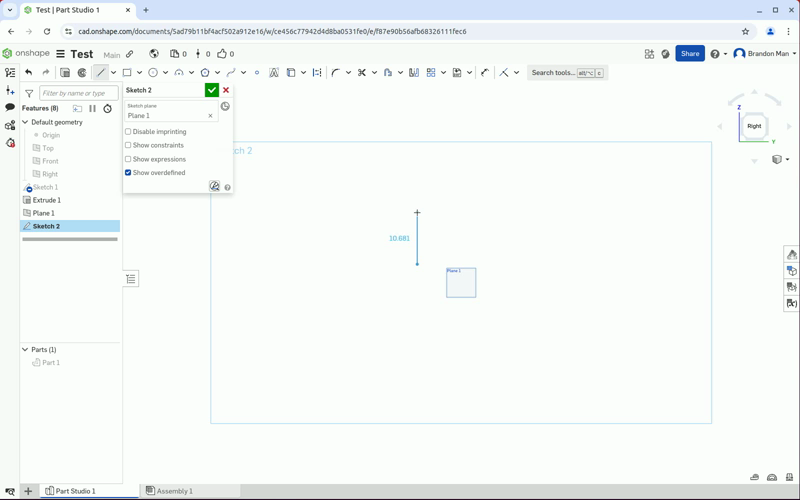
key_up(shift)
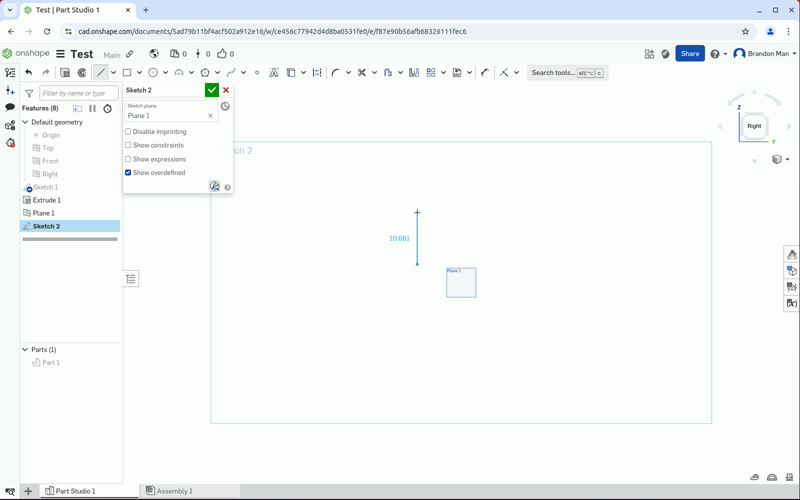
key(esc)
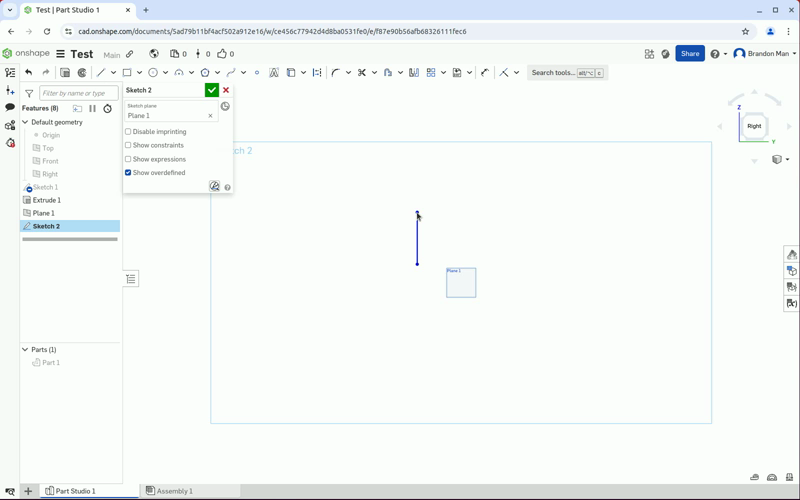
key(a)
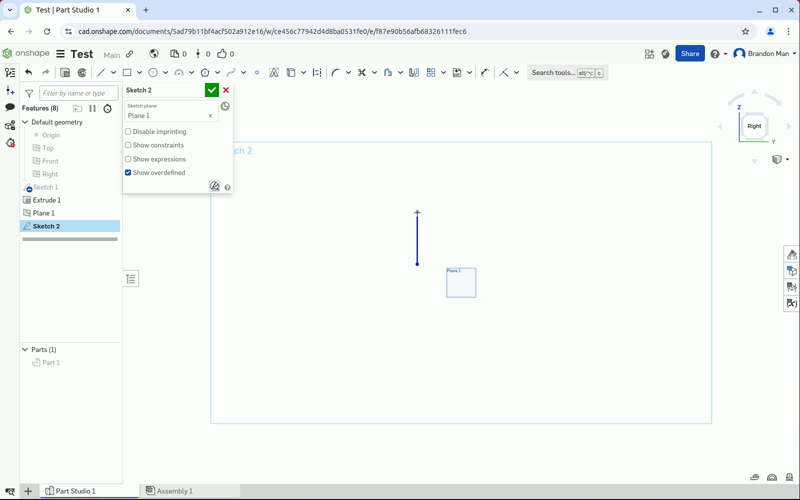
mouse_move(417, 212)
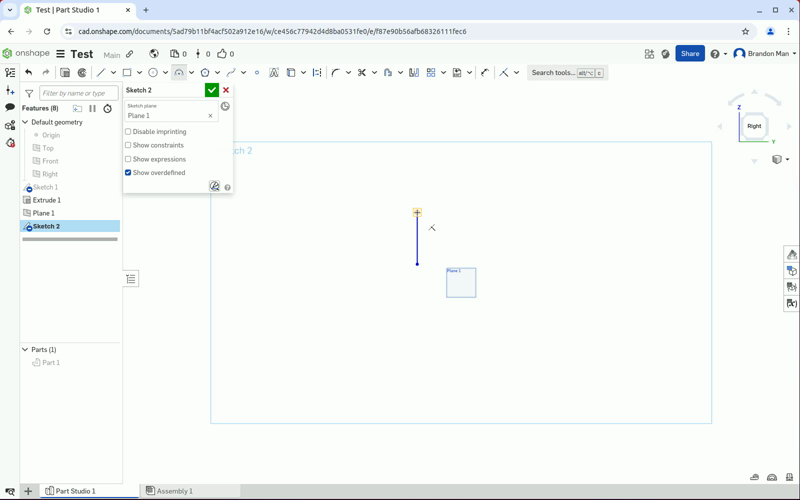
click(417, 212)
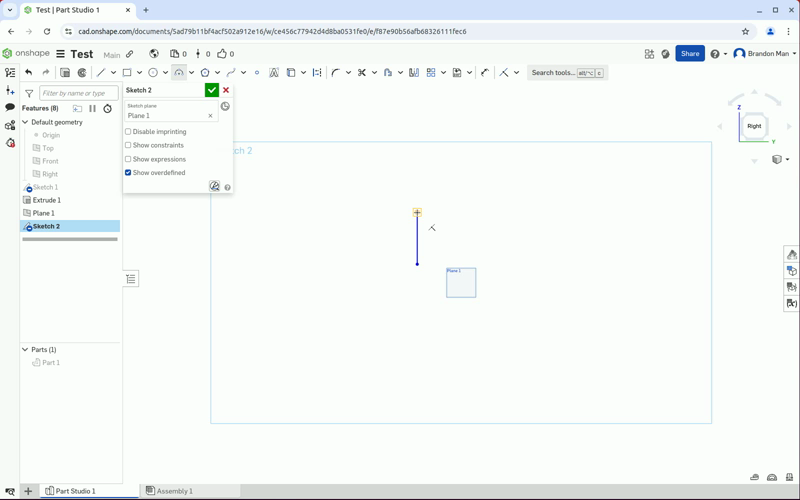
mouse_move(417, 264)
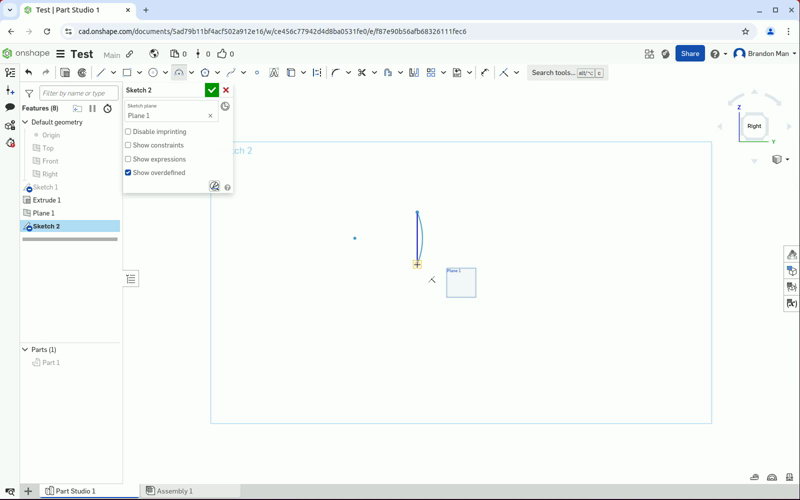
click(417, 264)
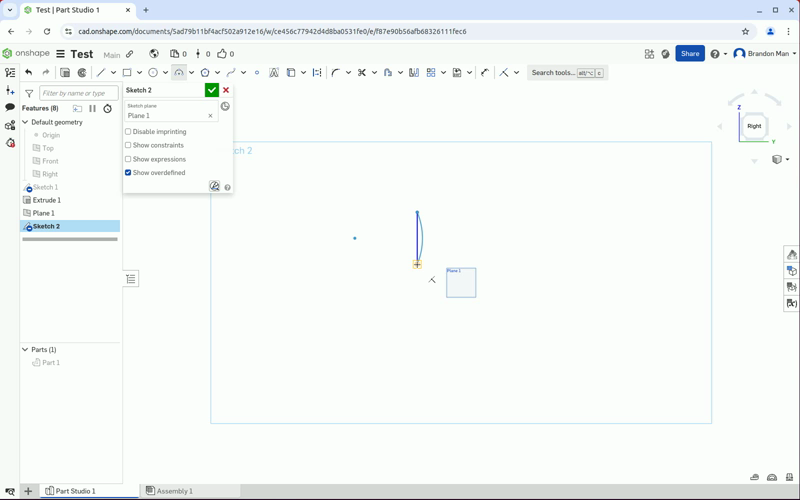
key_down(shift)
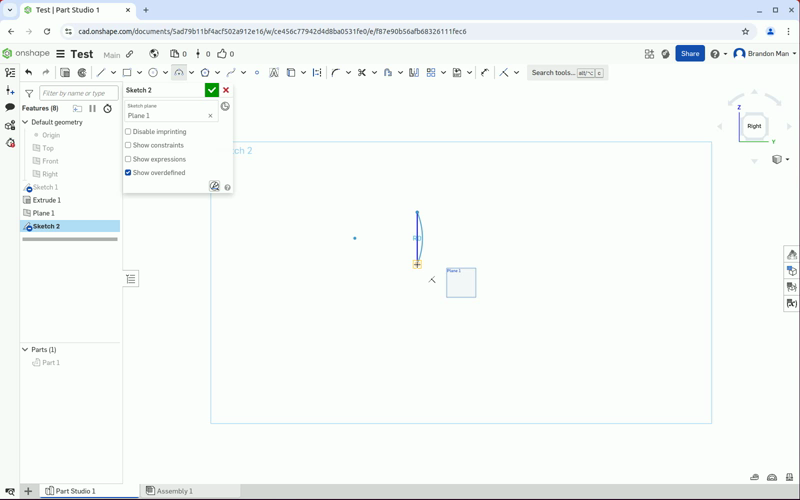
mouse_move(391, 238)
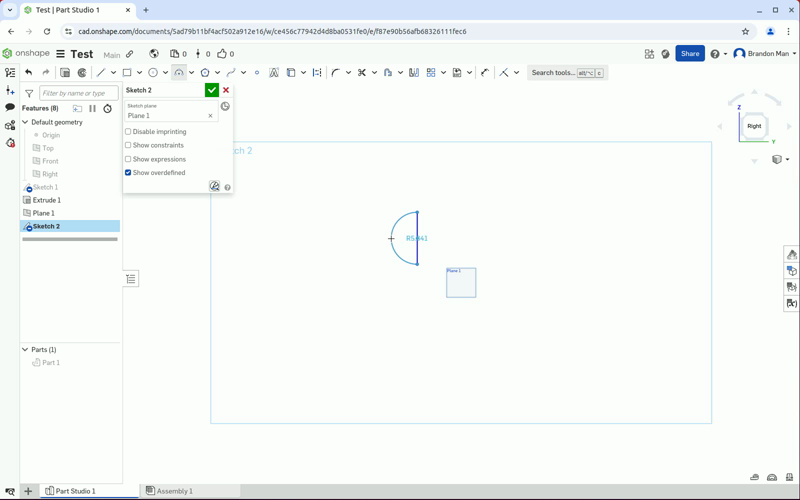
click(391, 238)
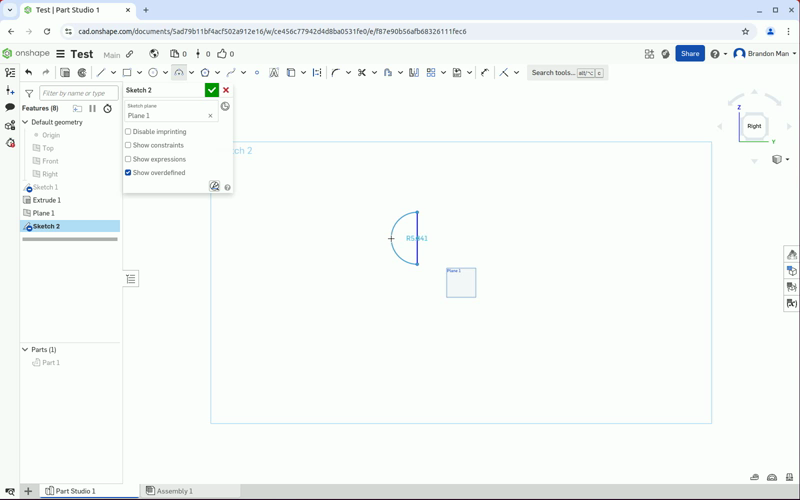
key_up(shift)
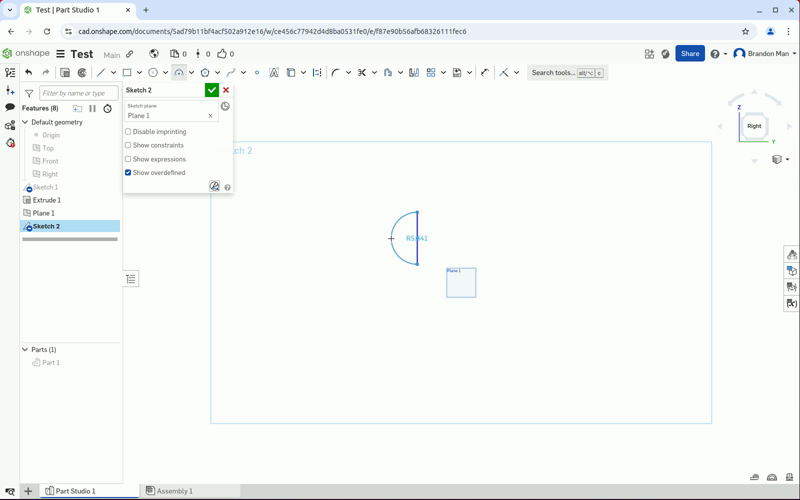
key(esc)
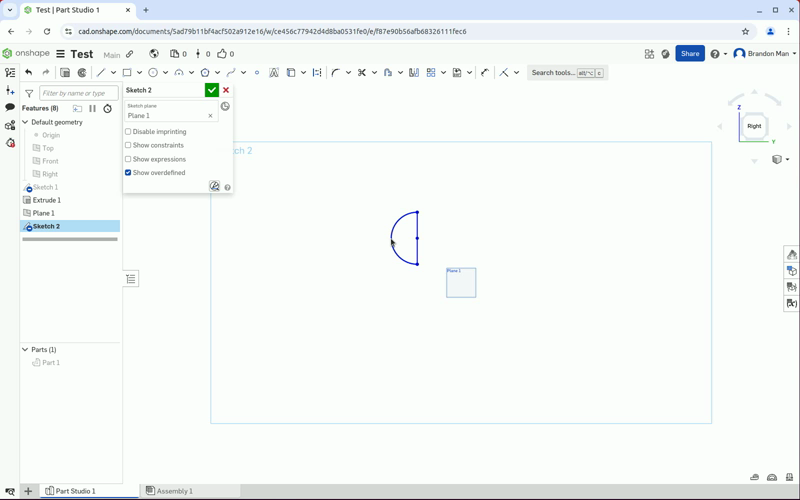
mouse_move(400, 223)
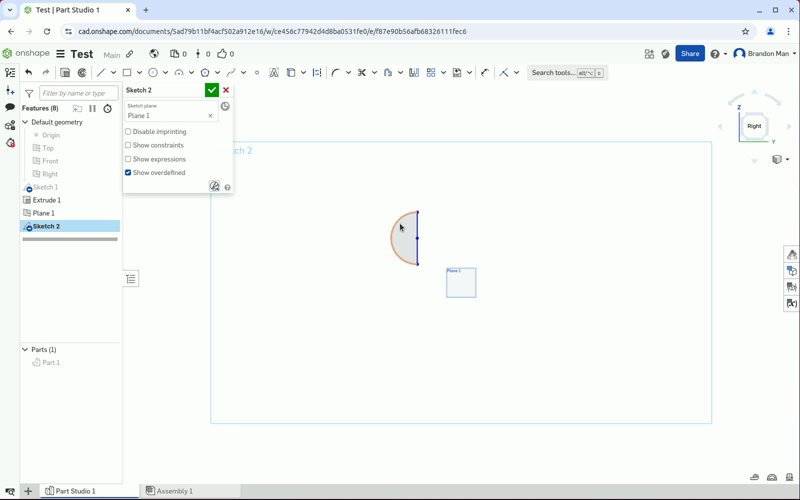
scroll(6)
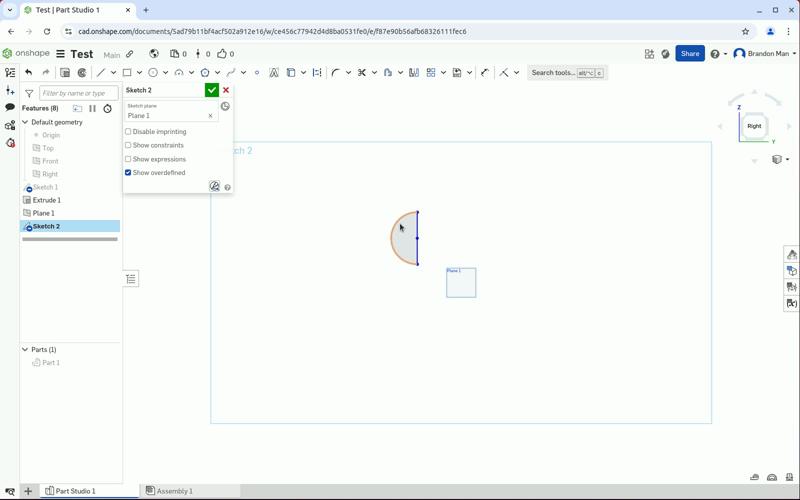
scroll(6)
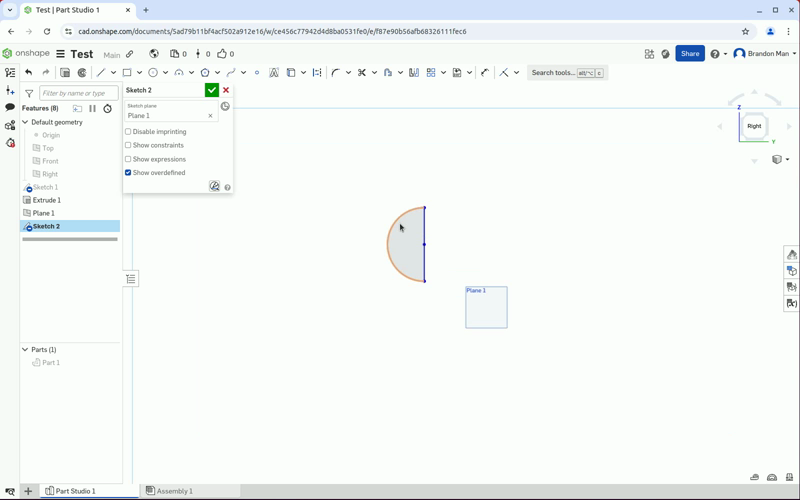
scroll(6)
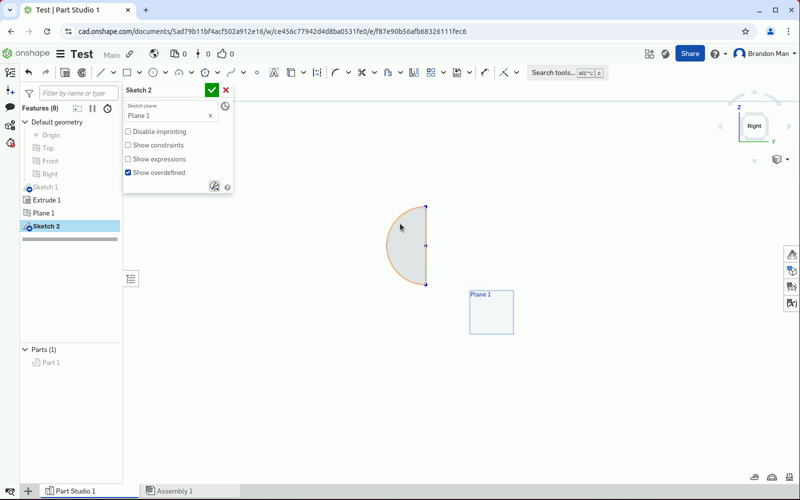
scroll(6)
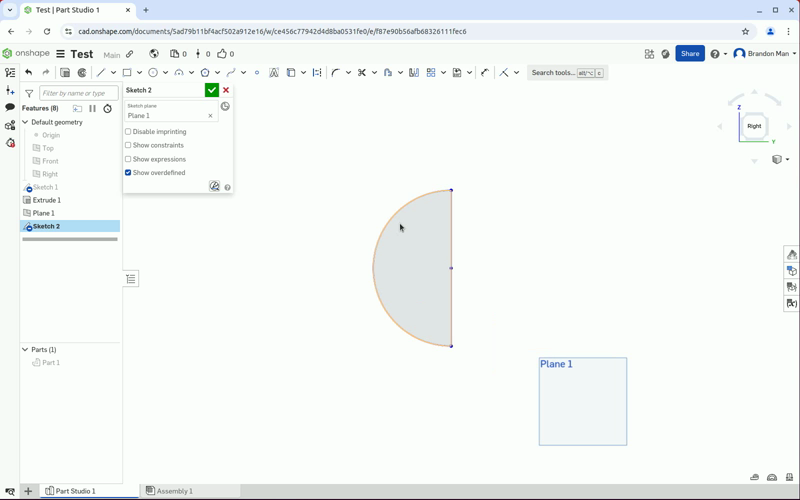
scroll(6)
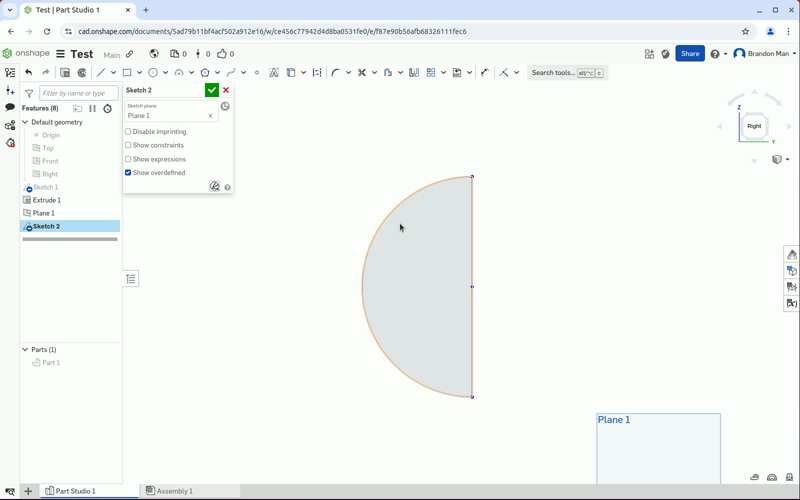
scroll(6)
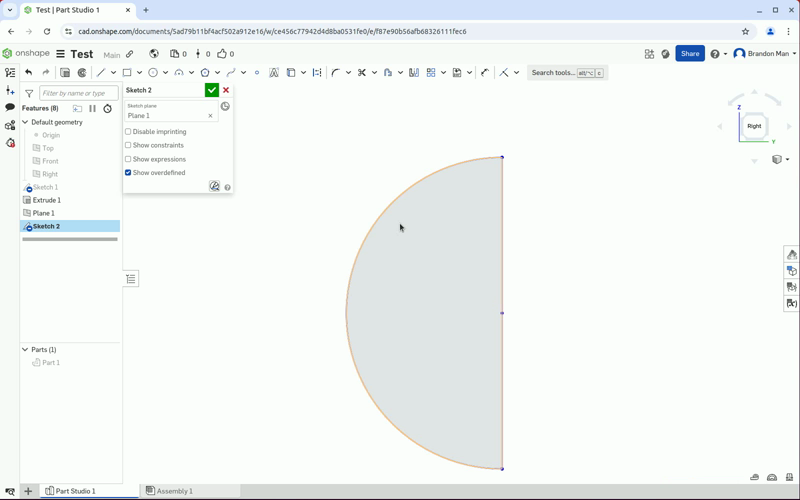
scroll(6)
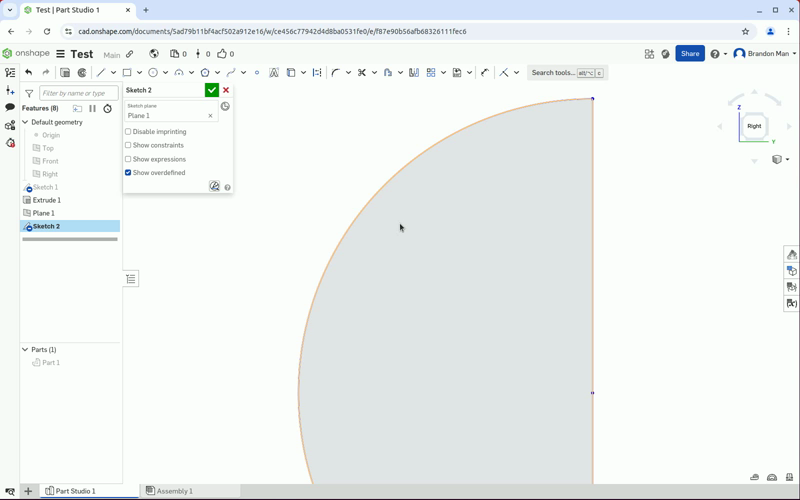
click(400, 223)
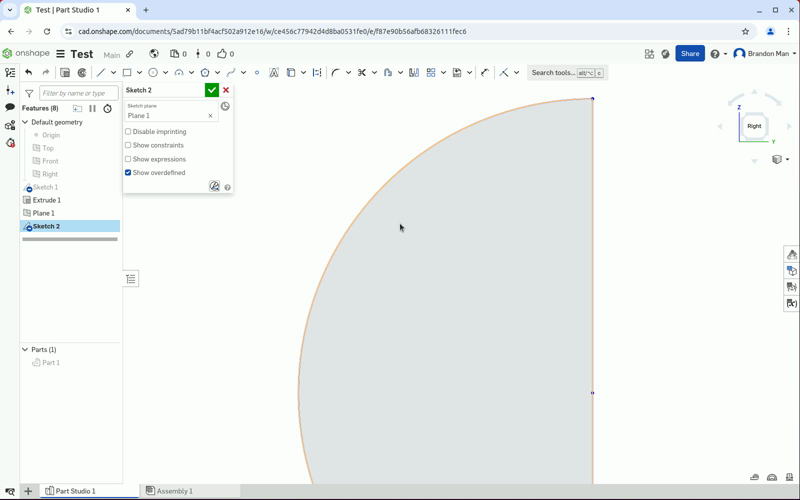
scroll(-6)
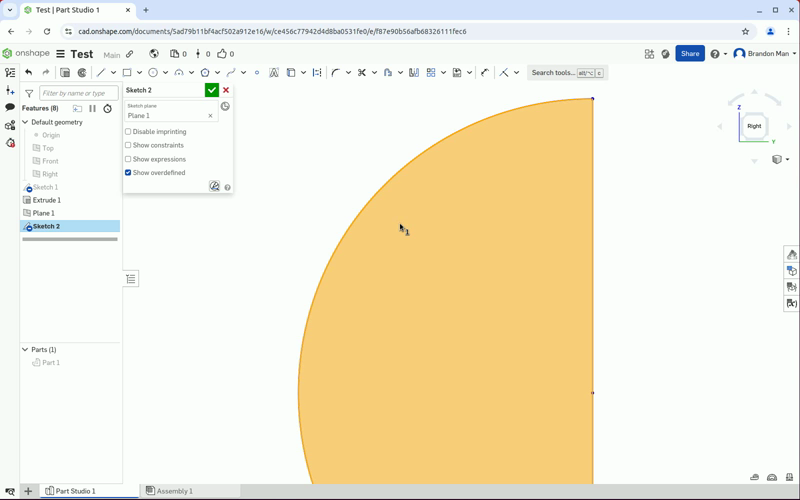
scroll(-6)
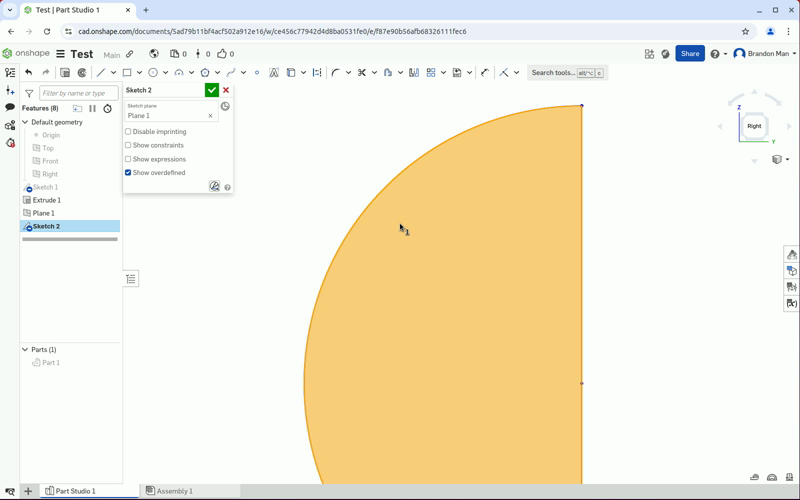
scroll(-6)
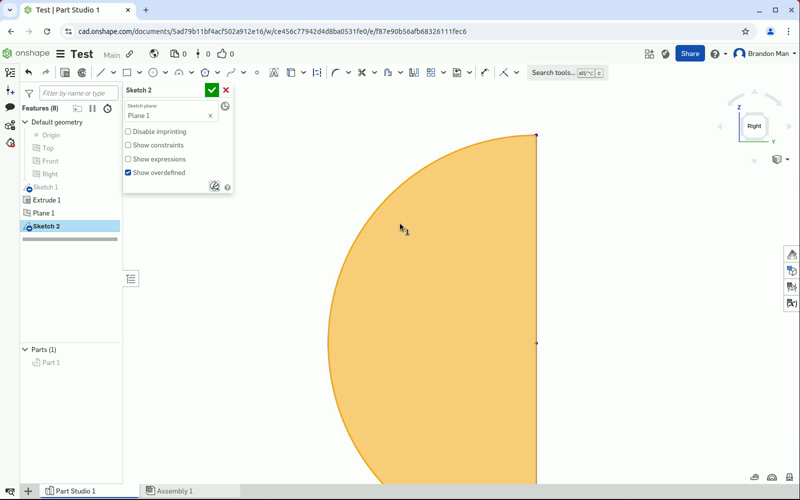
scroll(-6)
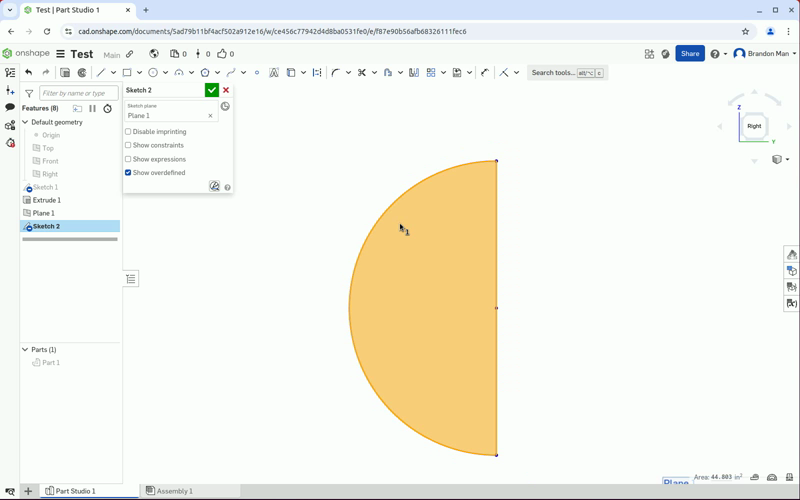
scroll(-6)
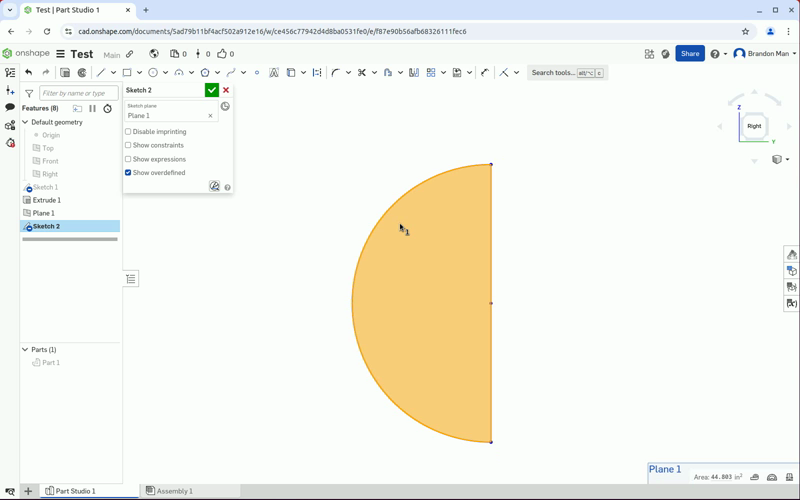
scroll(-6)
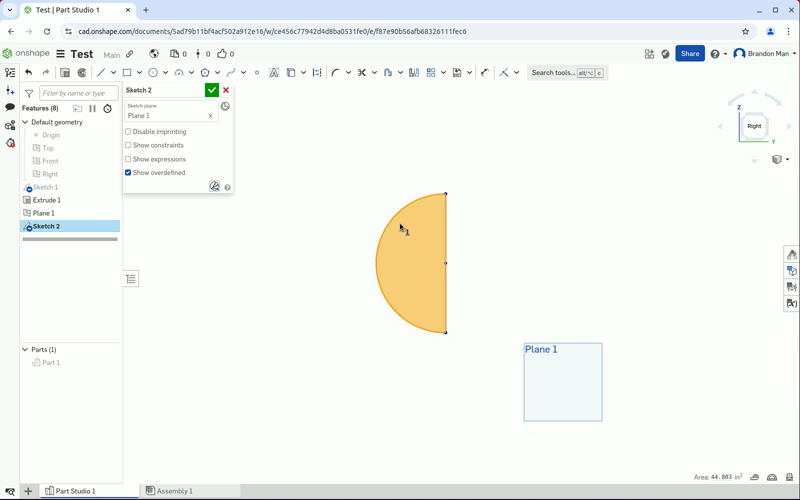
scroll(-6)
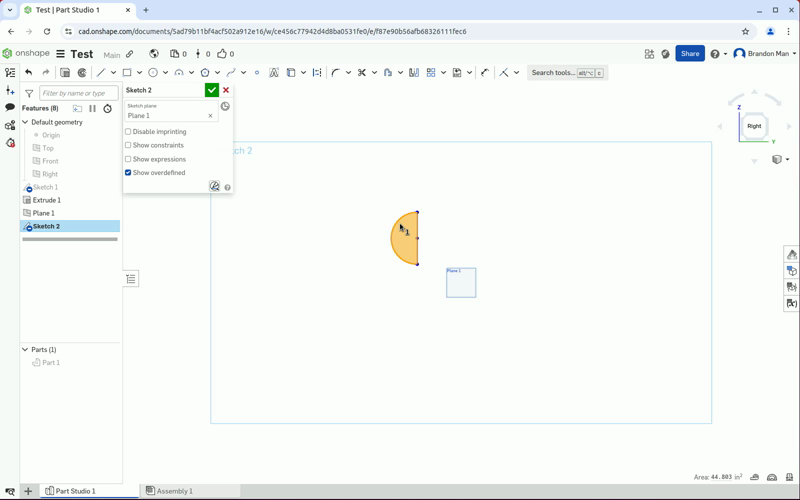
mouse_move(73, 352)
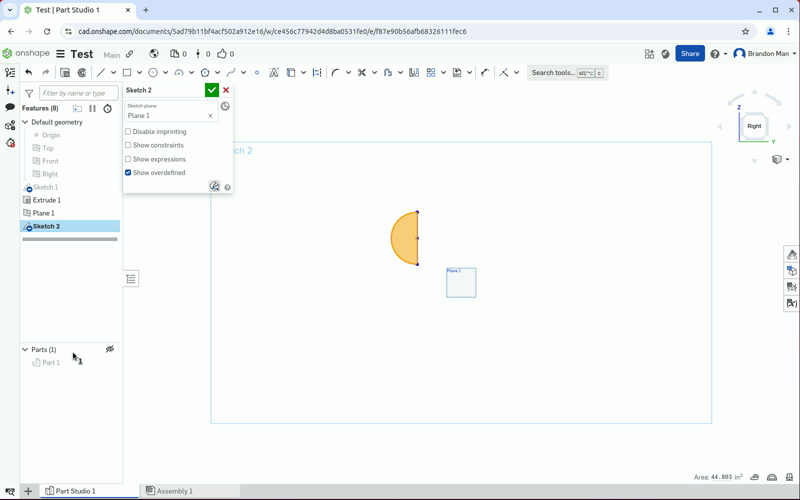
key(shift+y)
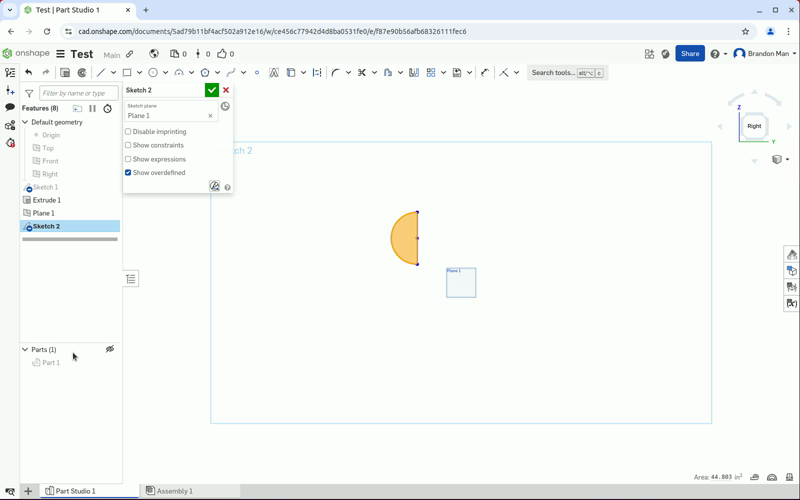
key(shift+e)
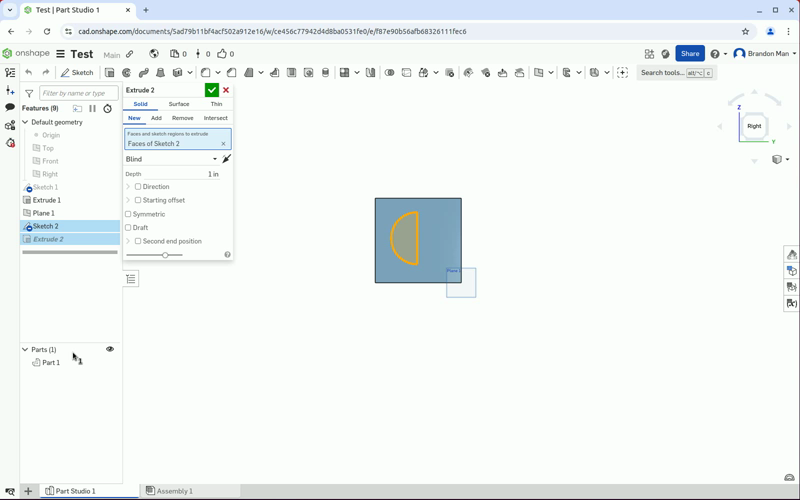
mouse_move(143, 106)
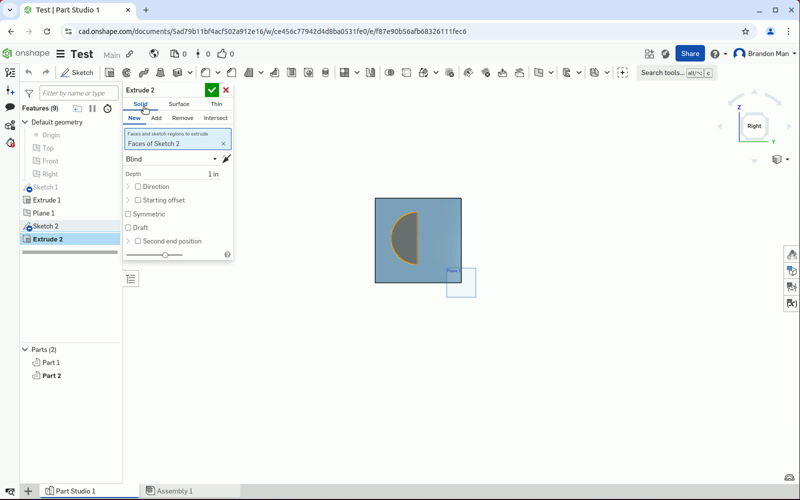
click(143, 106)
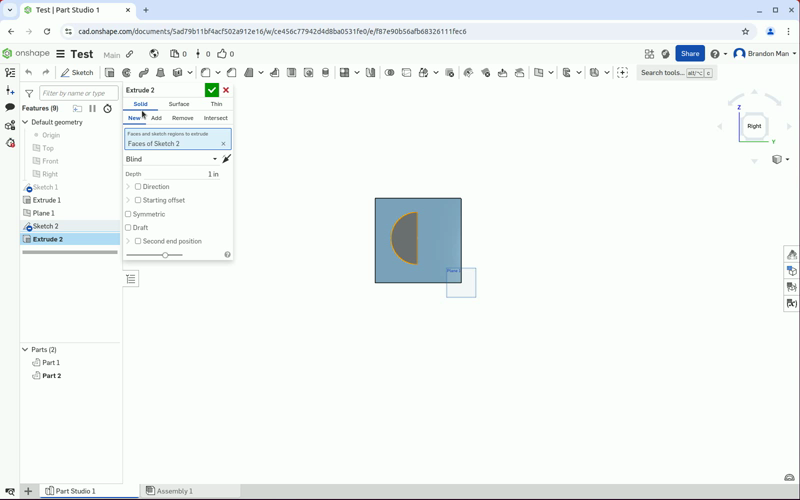
mouse_move(137, 120)
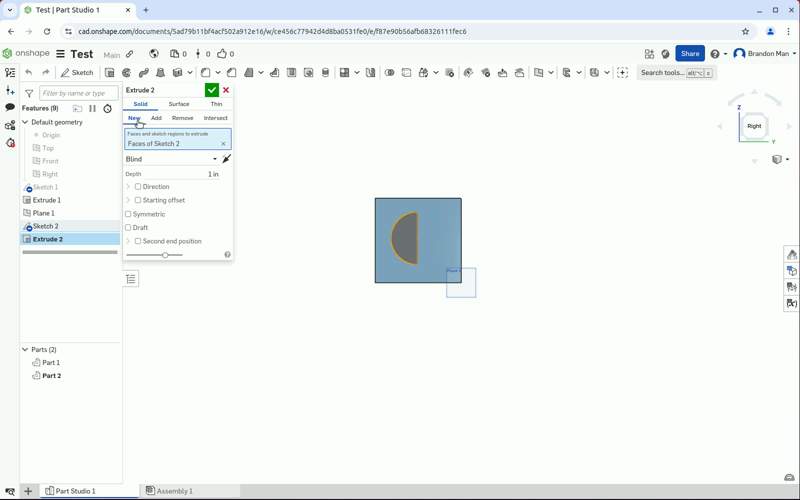
click(137, 120)
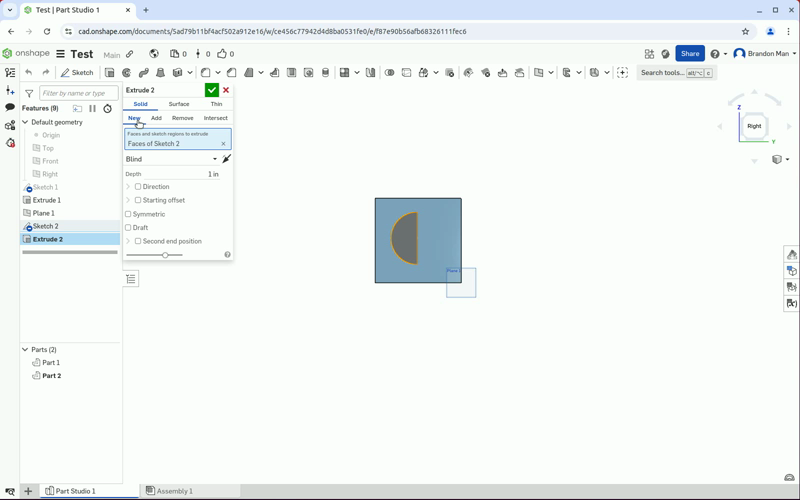
key(tab, 4)
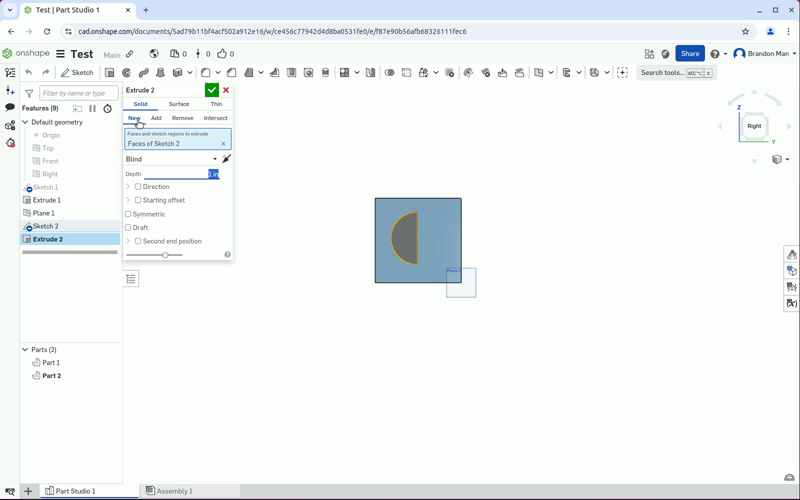
text(-30.811)
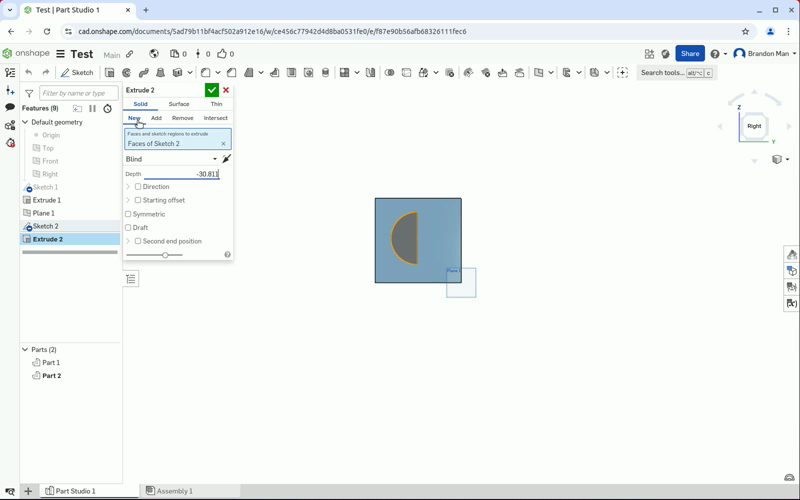
key(enter)
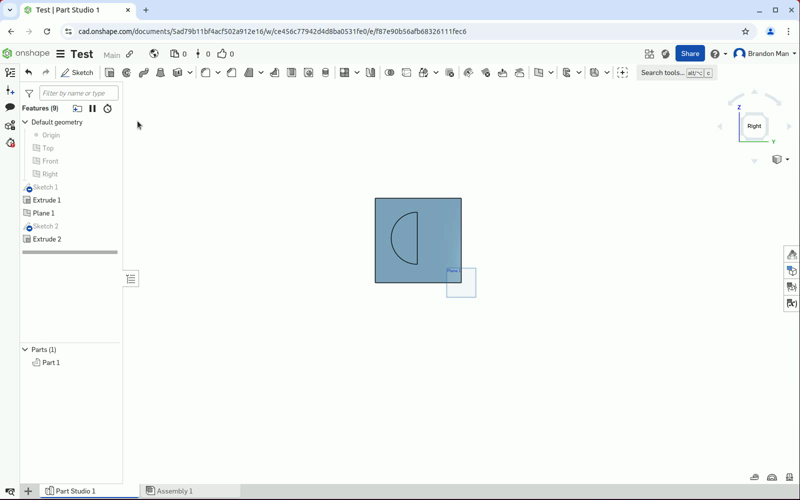
key(shift+h)
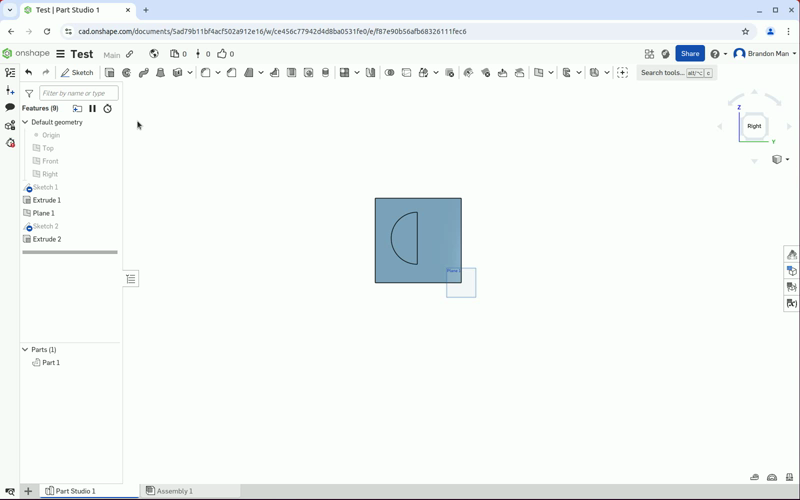
key(shift+h)
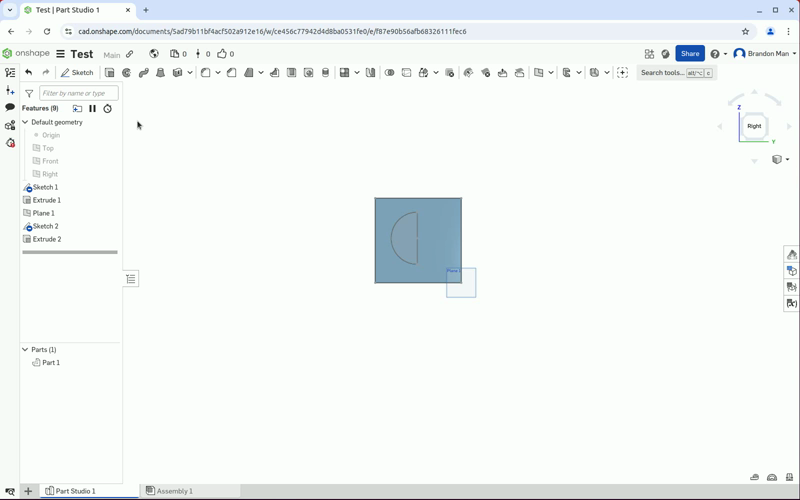
key(shift+7)
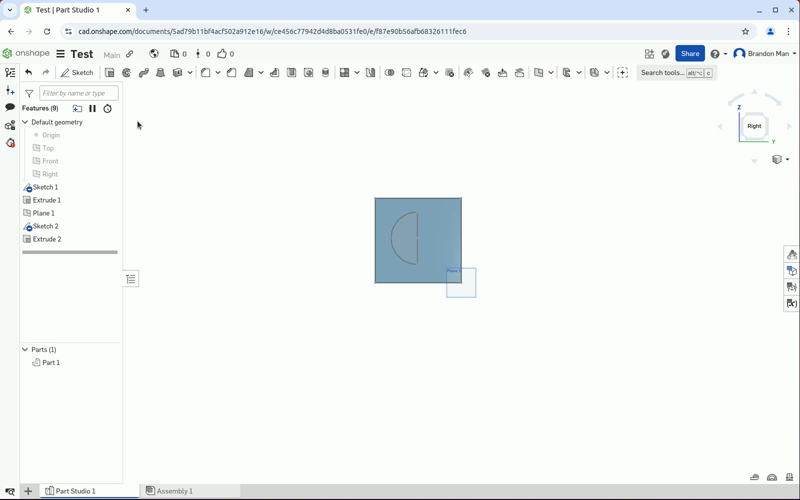
key(right, 2)
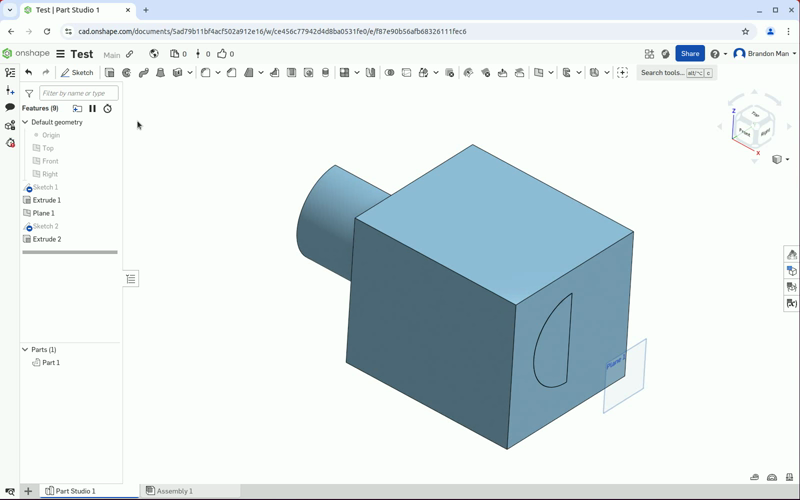
key(down, 2)
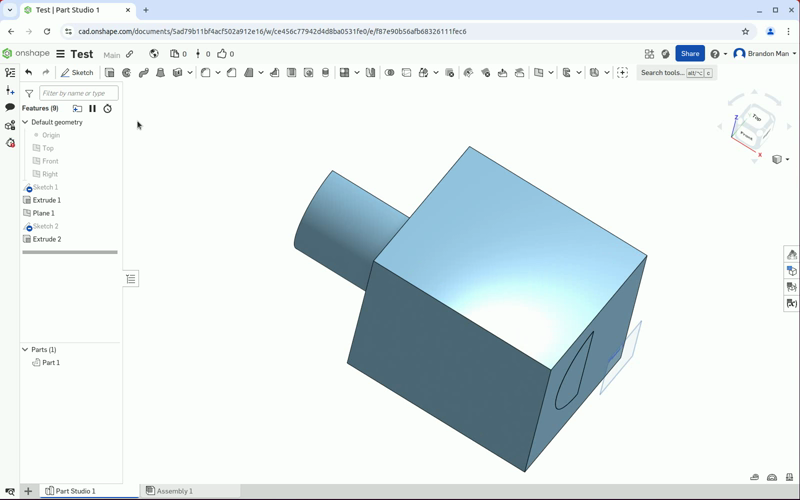
key(up, 2)
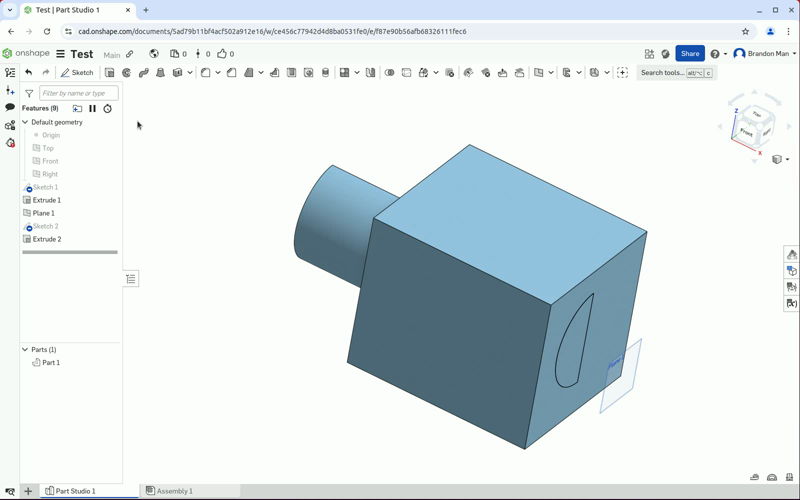
key(left, 2)
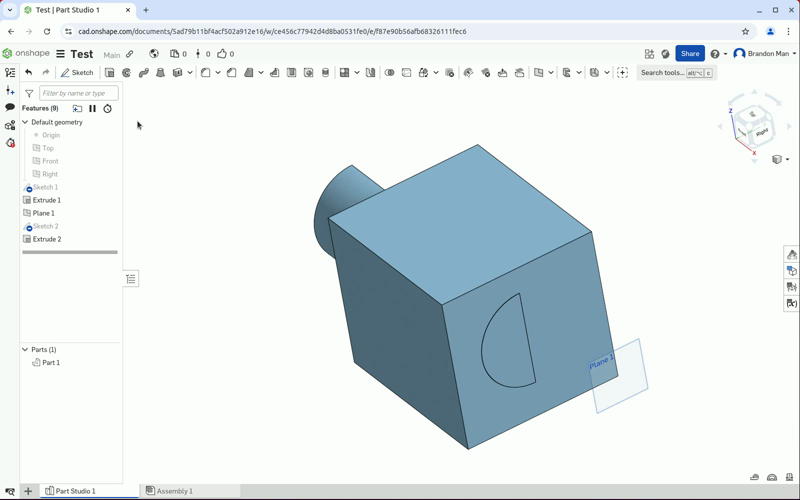
mouse_move(73, 189)
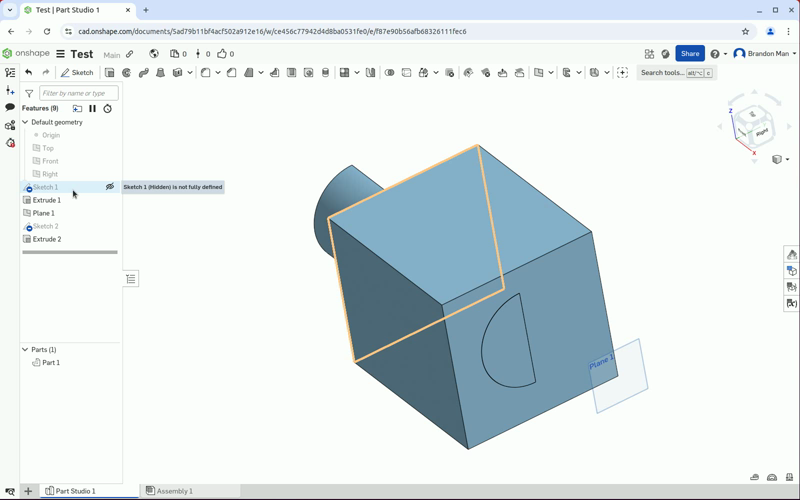
click(73, 189)